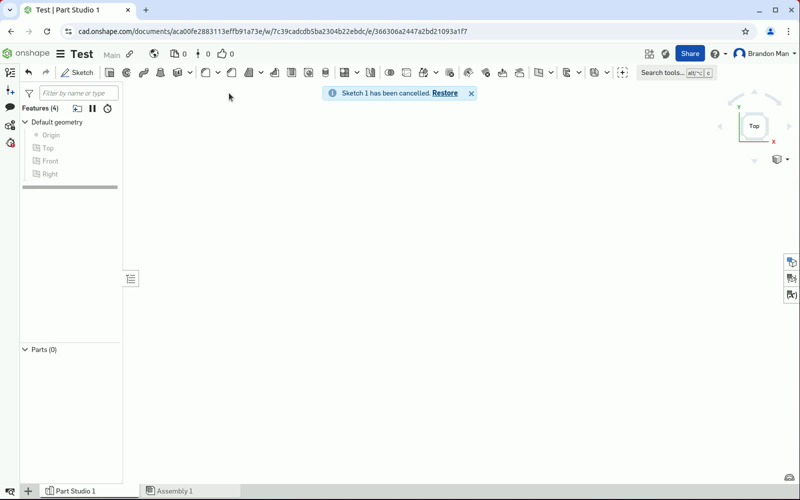
key(shift+h)
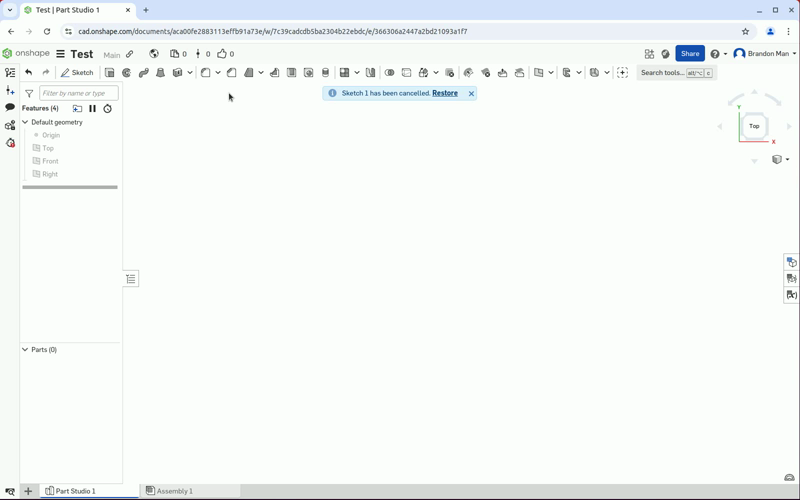
mouse_move(73, 352)
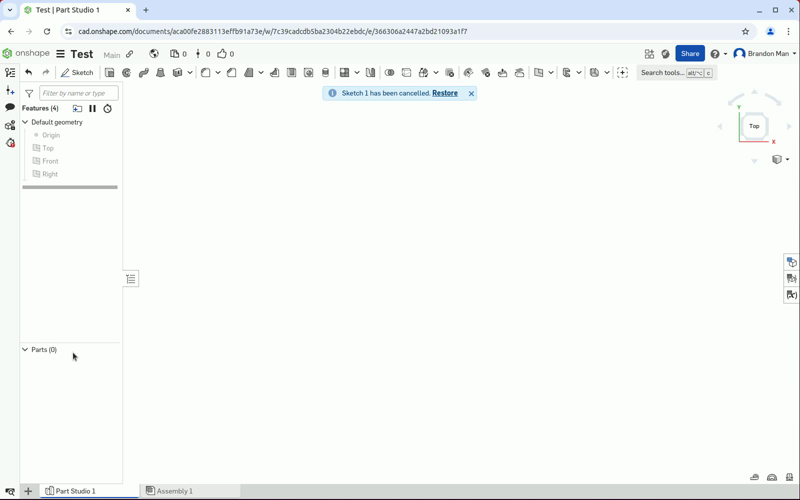
key(y)
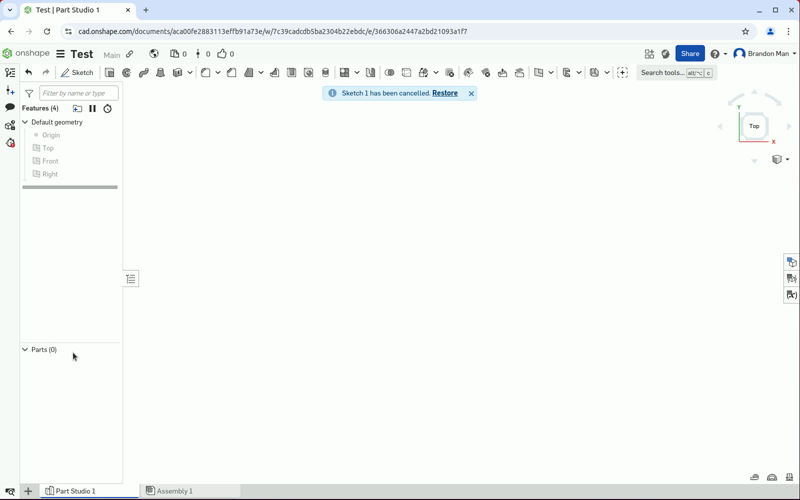
key(shift+p)
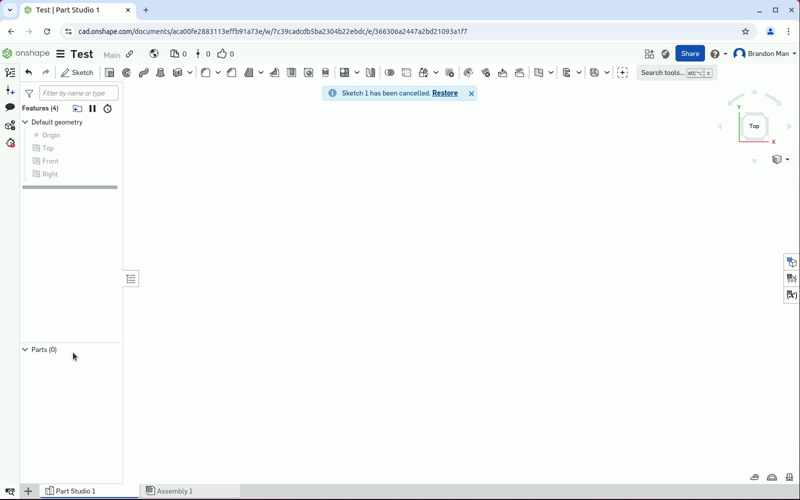
key(space)
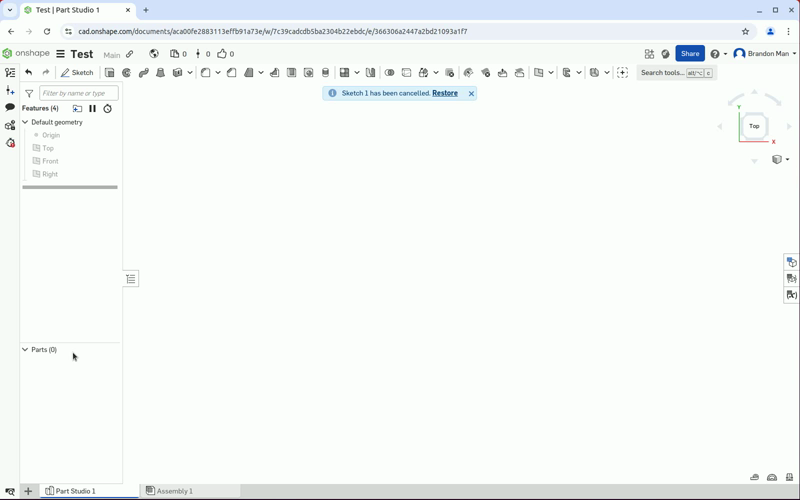
key_down(shift)
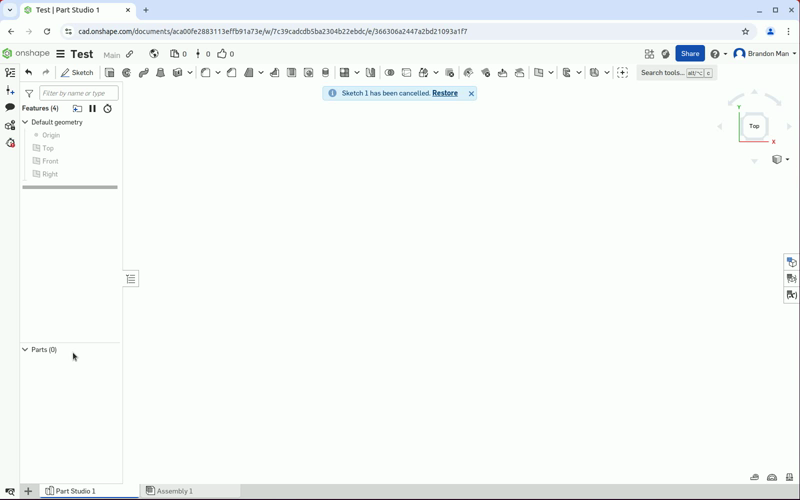
key(up)
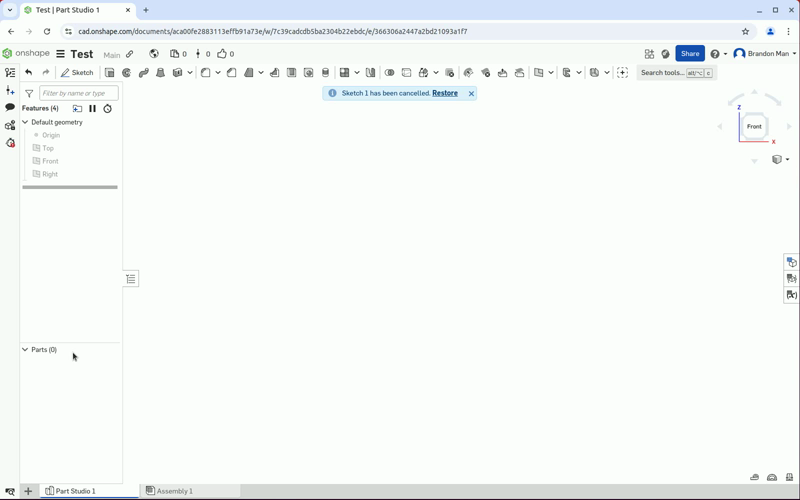
key_up(shift)
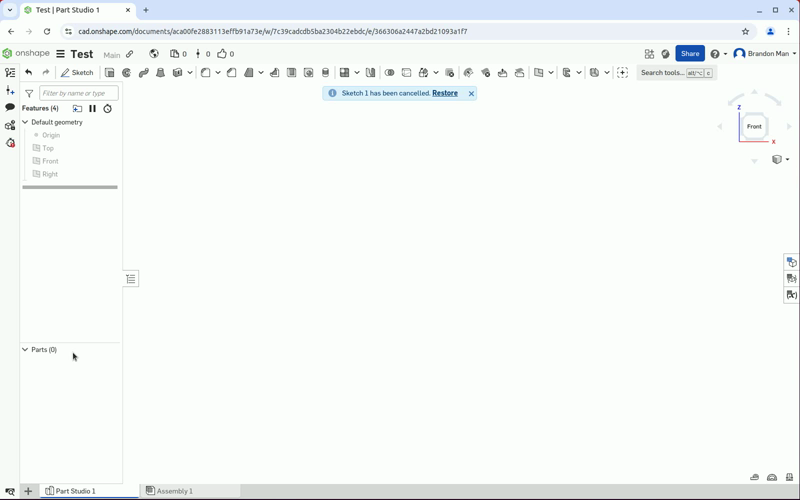
mouse_move(73, 352)
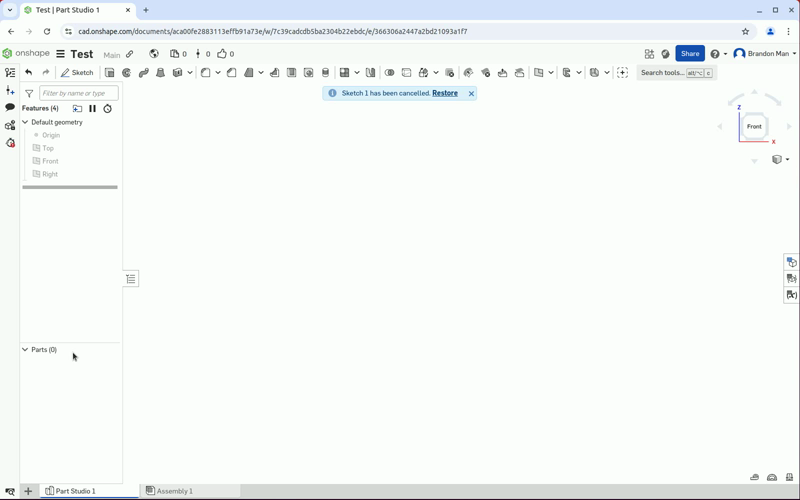
key(shift+y)
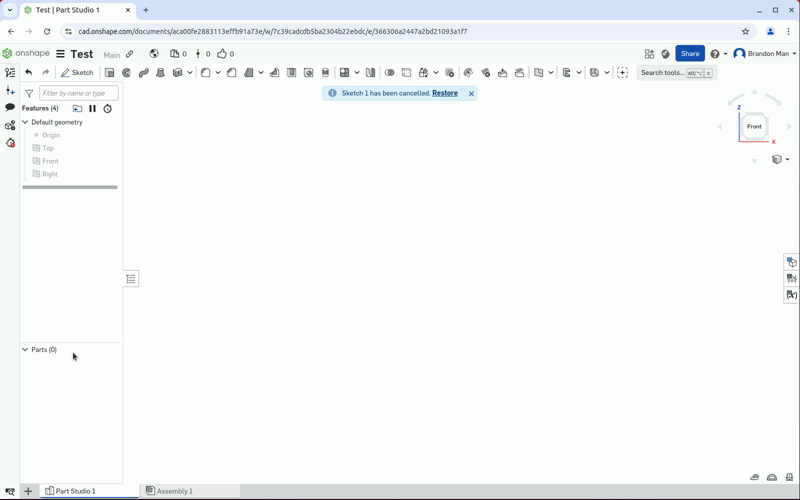
key(shift+s)
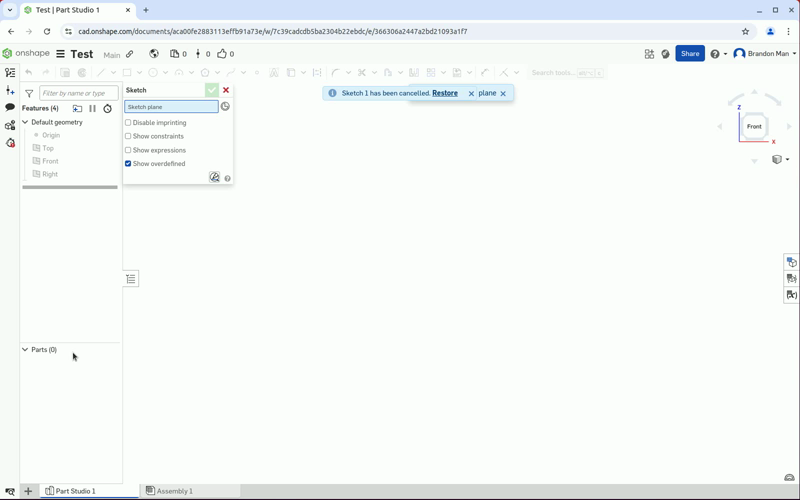
mouse_move(73, 163)
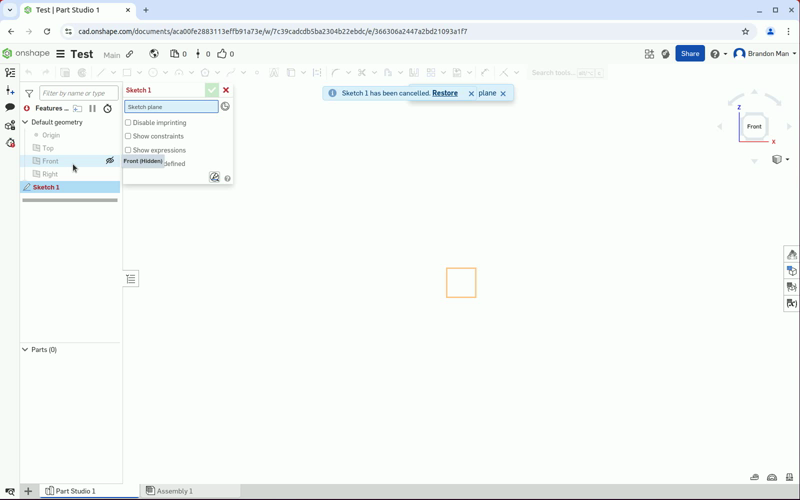
click(73, 163)
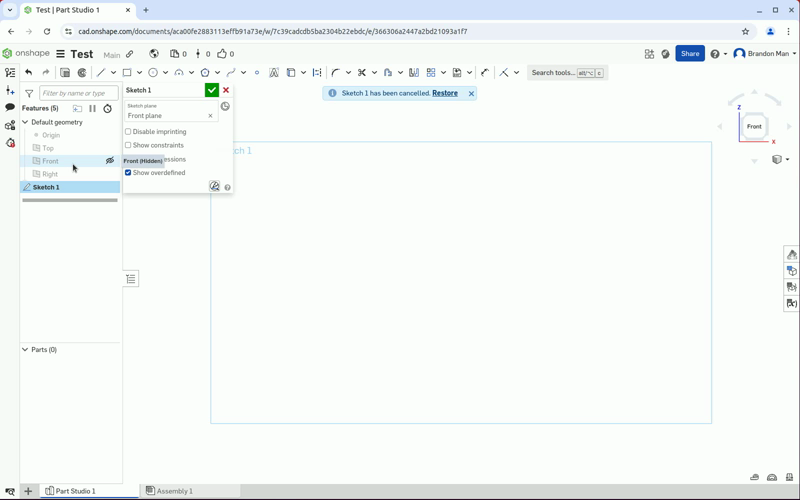
mouse_move(73, 352)
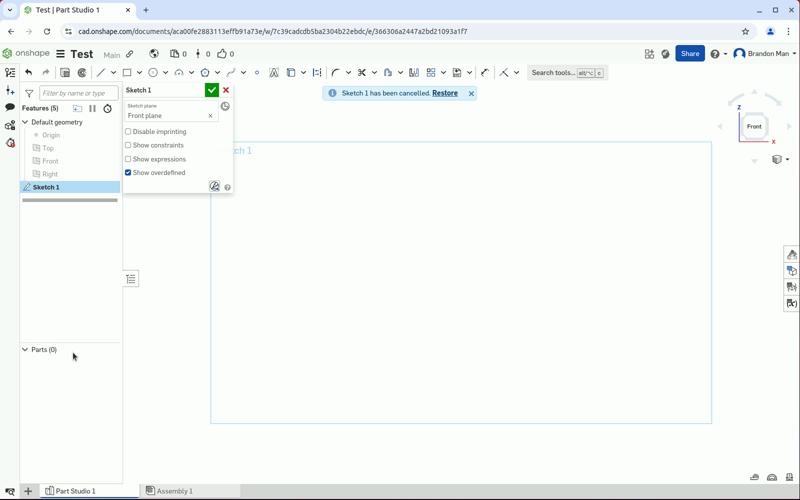
key(y)
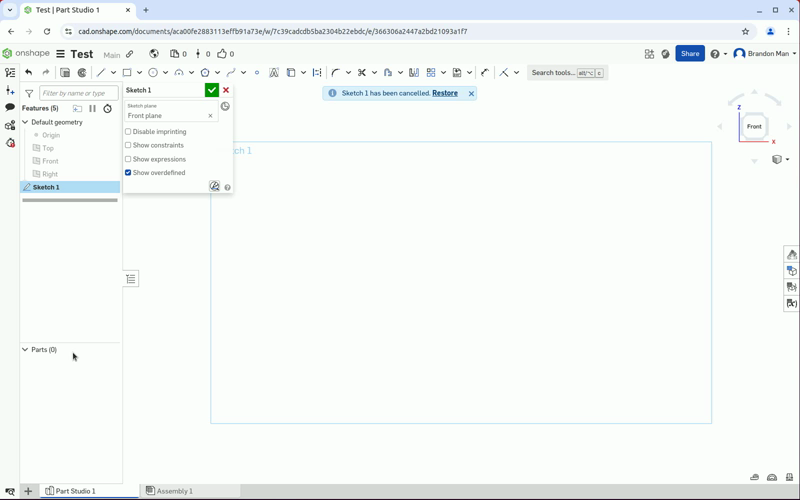
key(c)
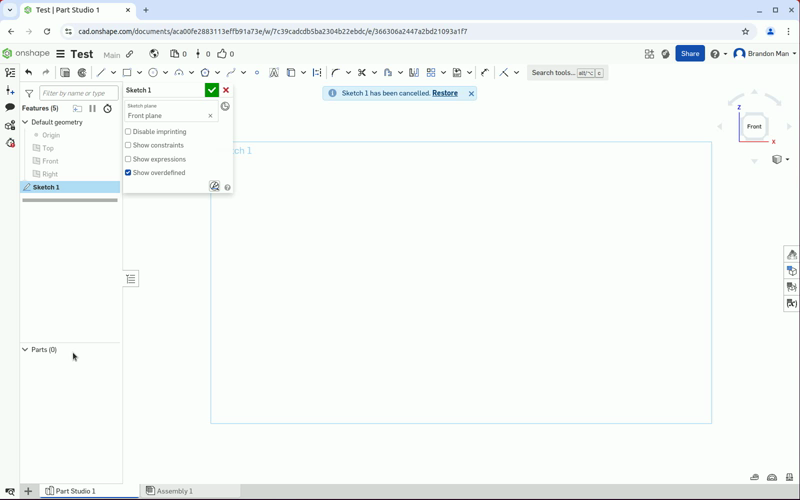
key_down(shift)
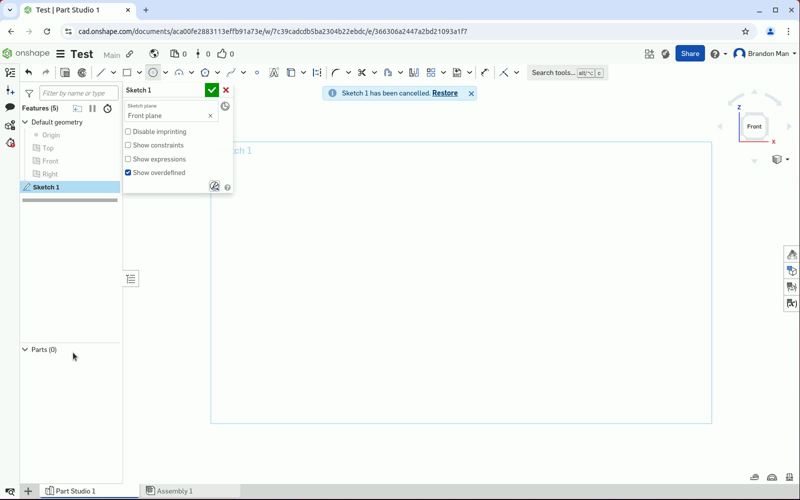
mouse_move(461, 282)
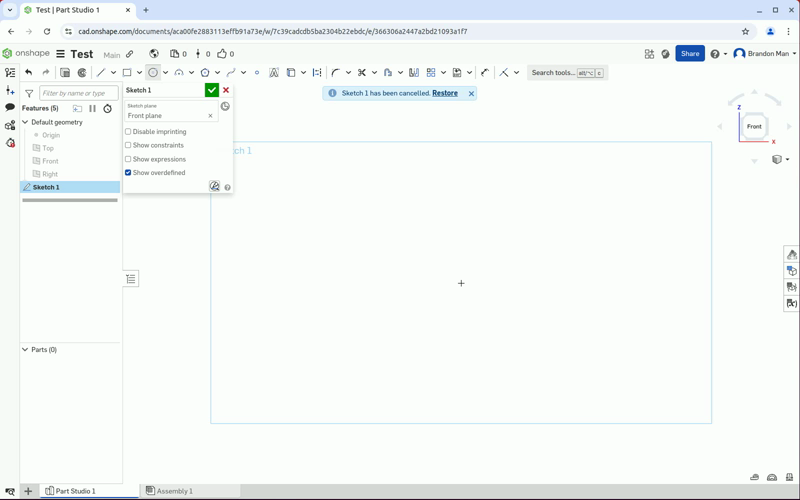
click(461, 282)
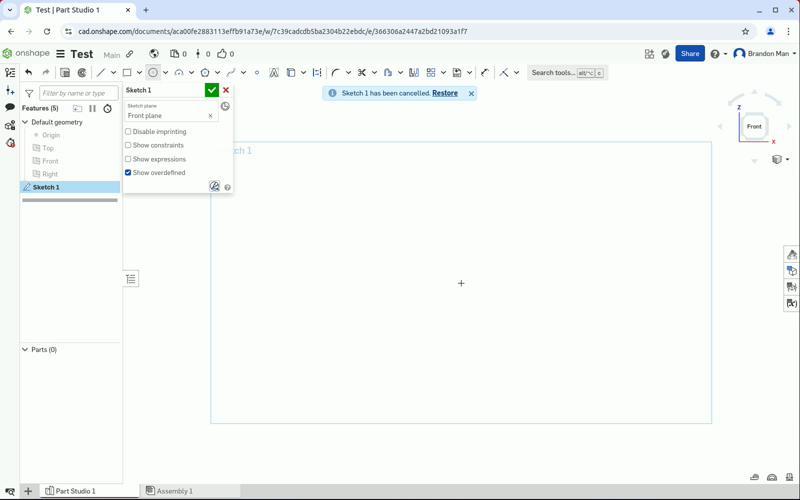
key_up(shift)
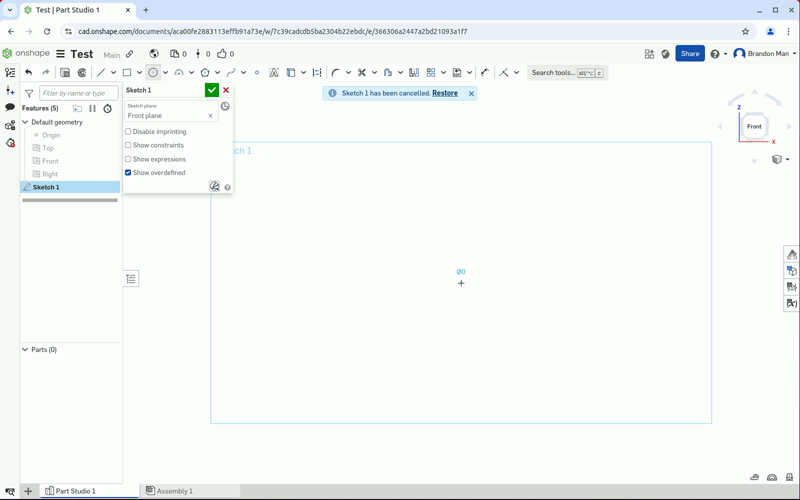
mouse_move(482, 282)
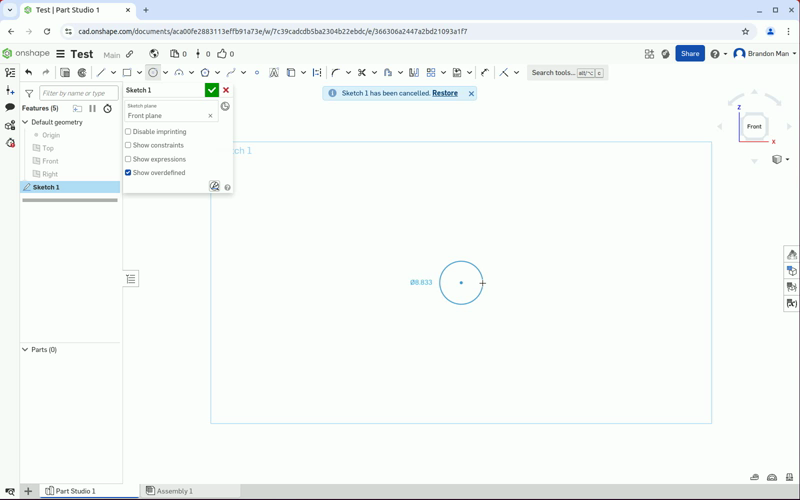
click(482, 282)
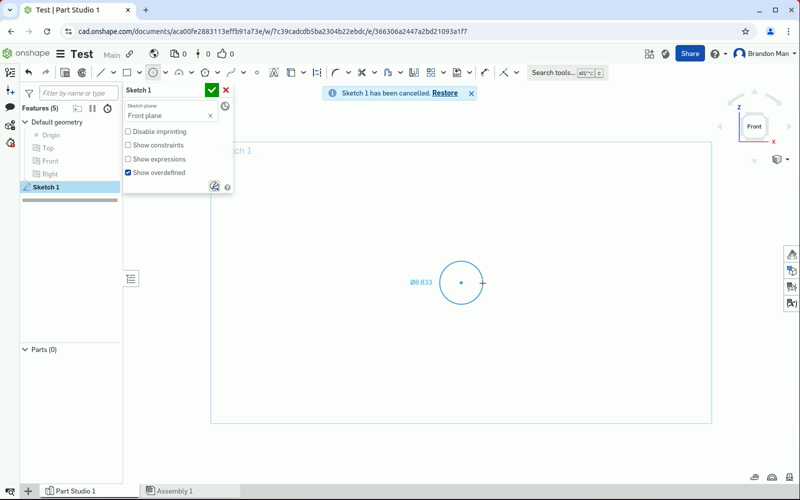
key(esc)
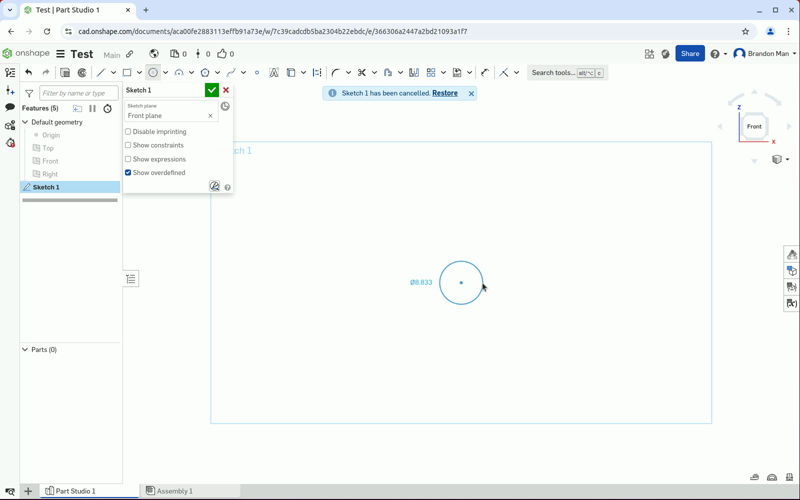
mouse_move(479, 280)
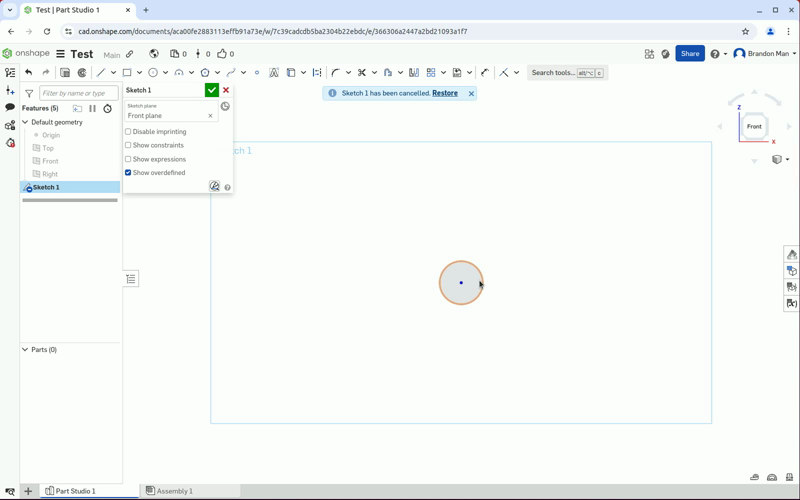
scroll(6)
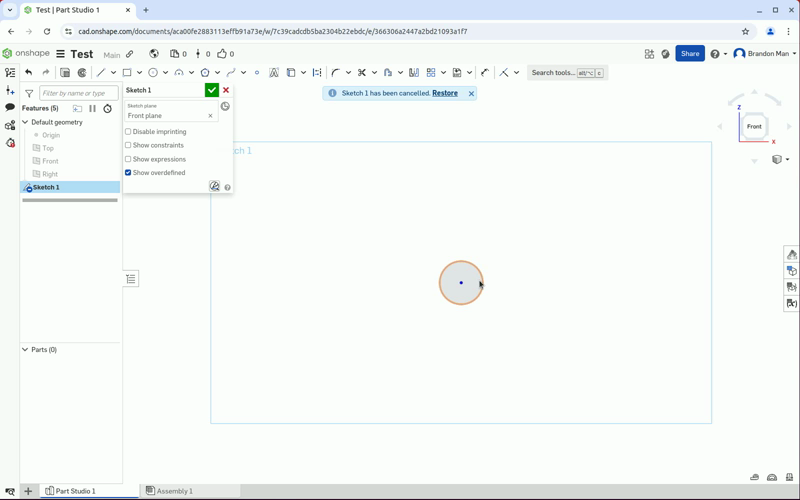
scroll(6)
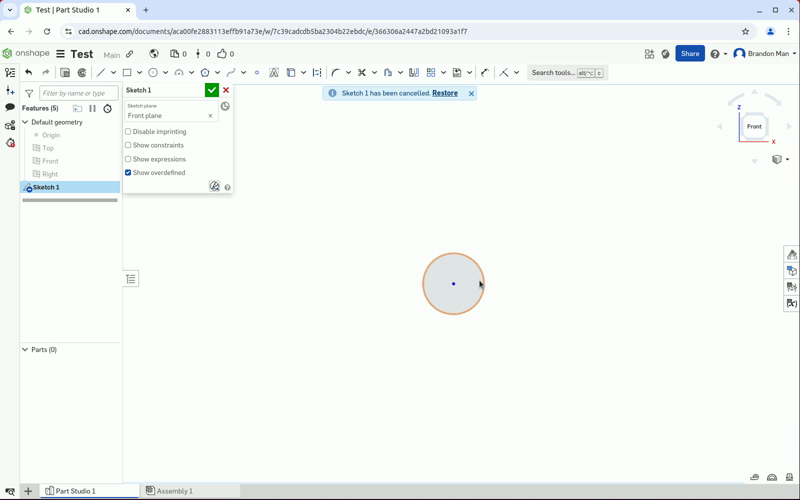
scroll(6)
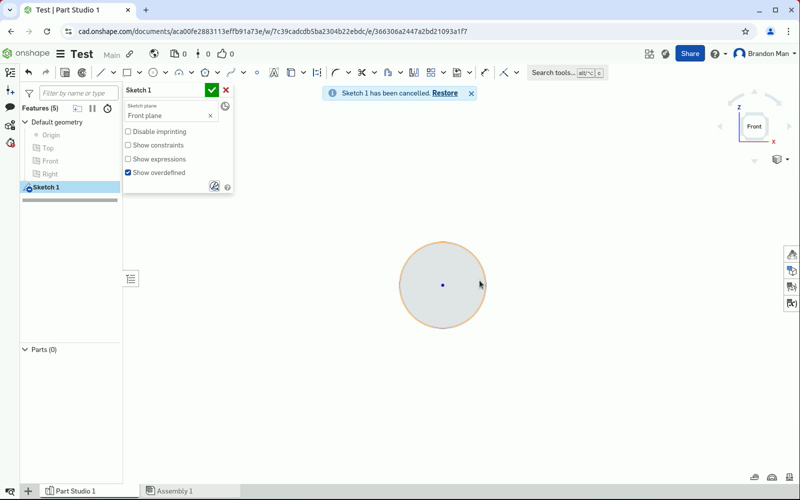
scroll(6)
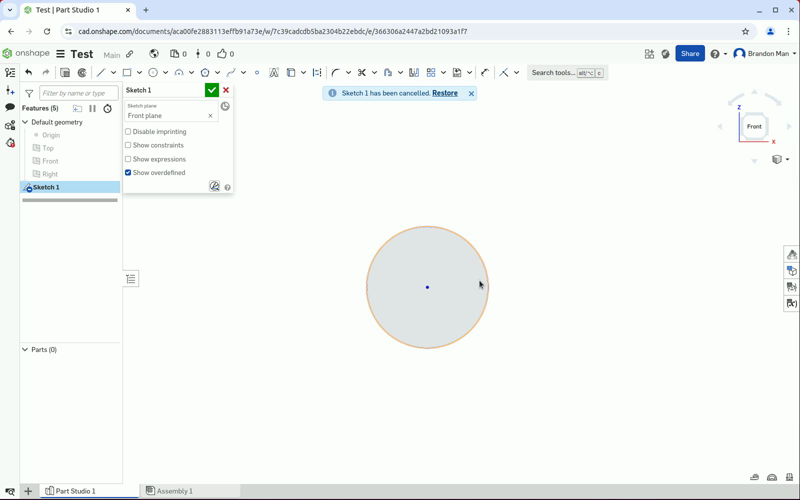
scroll(6)
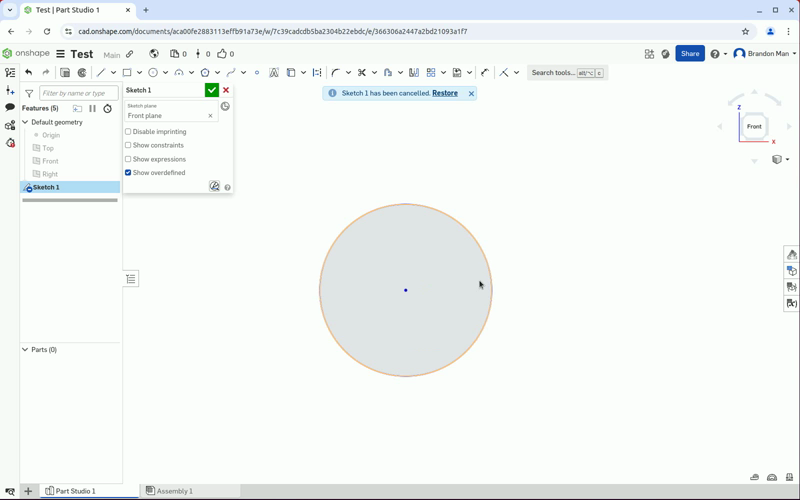
scroll(6)
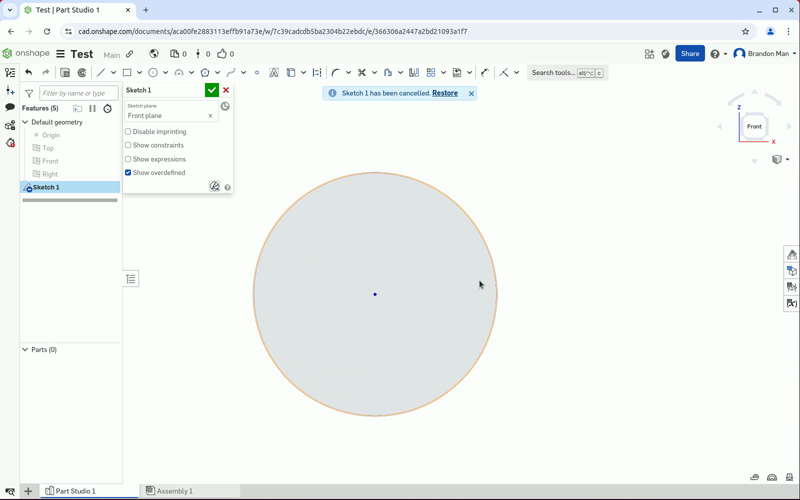
scroll(6)
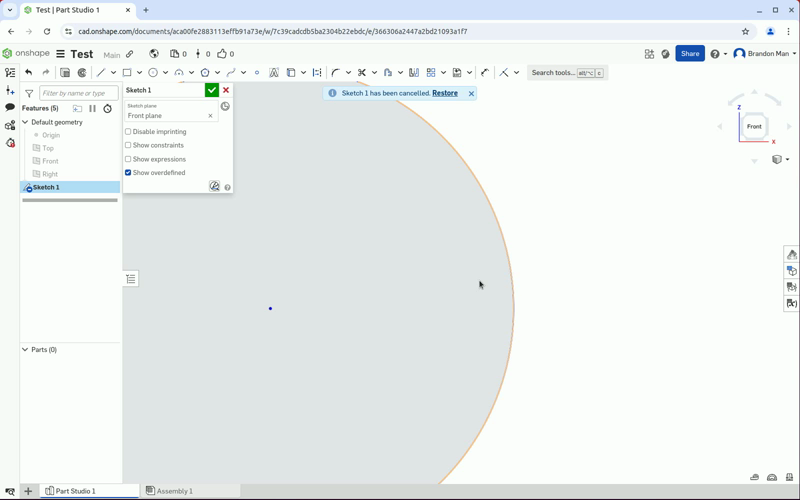
click(479, 280)
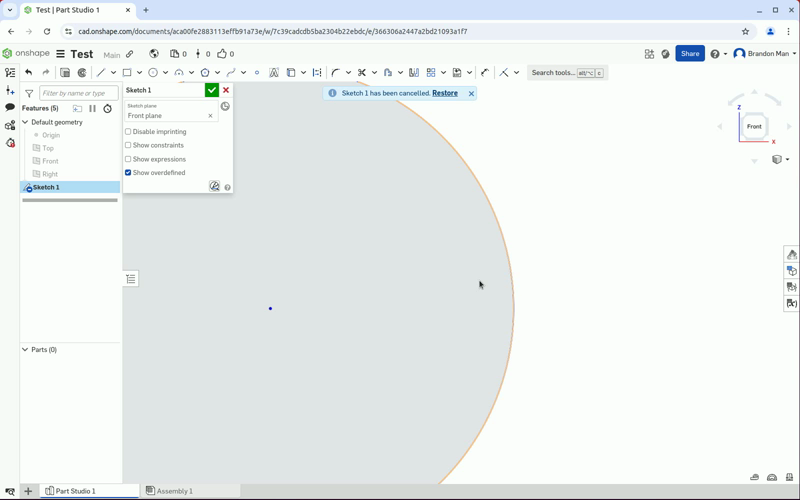
scroll(-6)
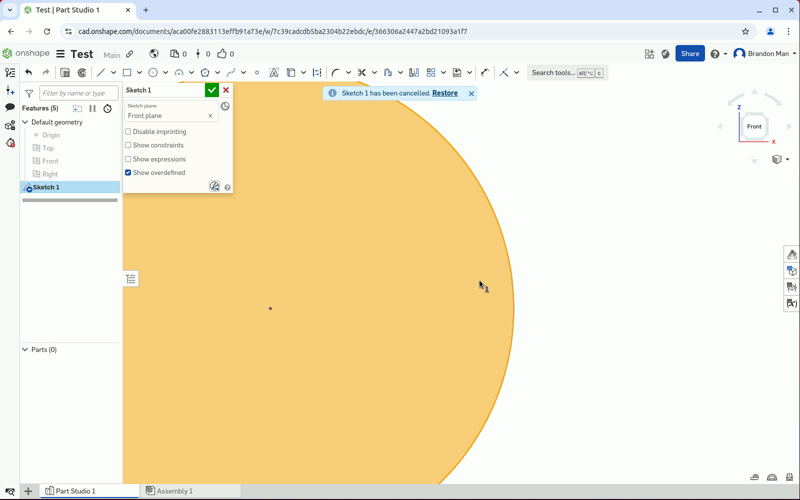
scroll(-6)
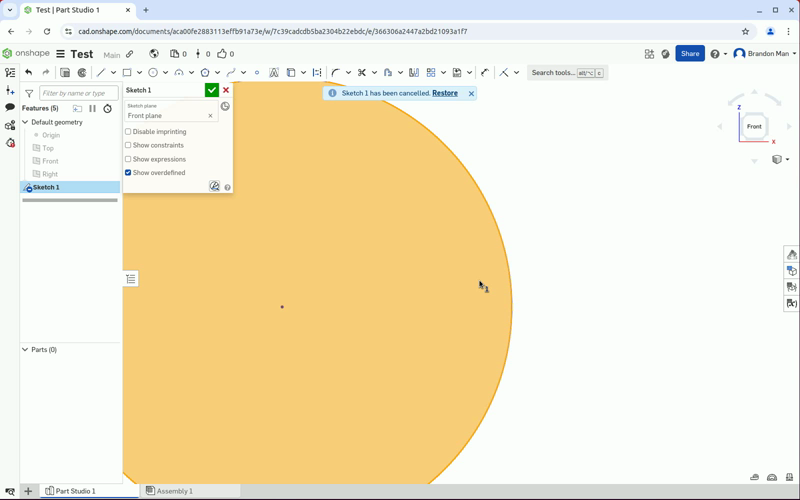
scroll(-6)
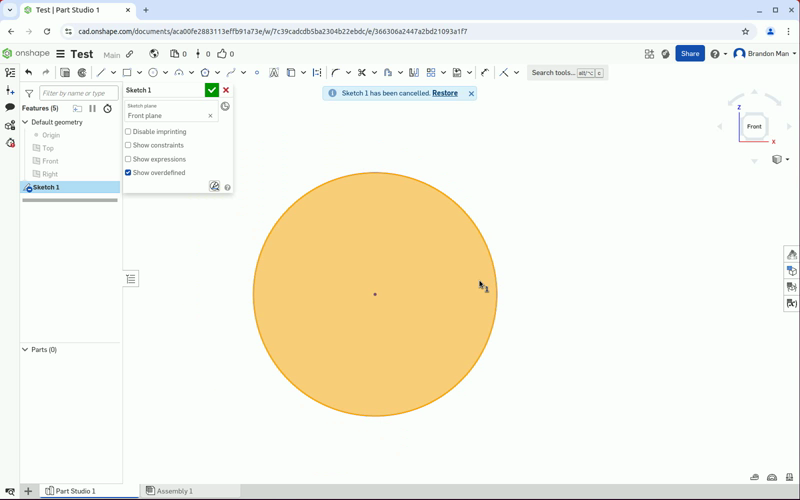
scroll(-6)
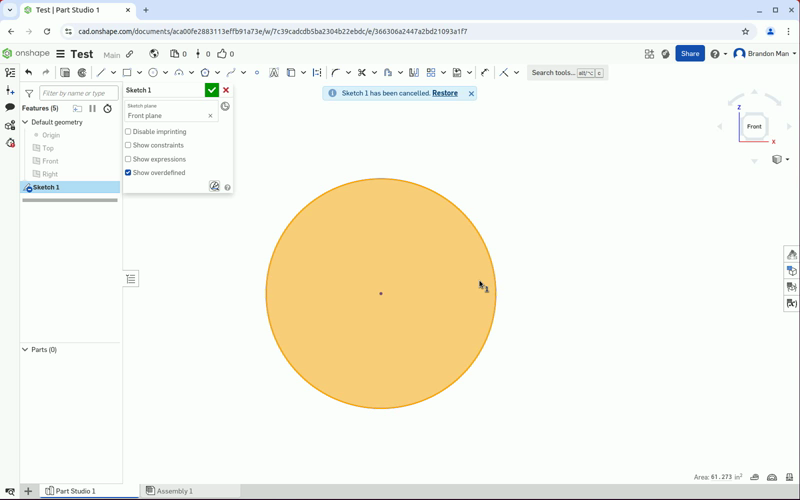
scroll(-6)
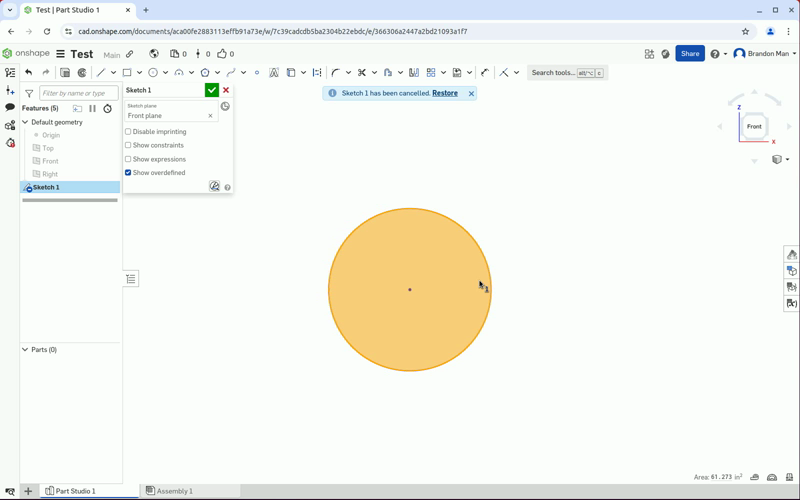
scroll(-6)
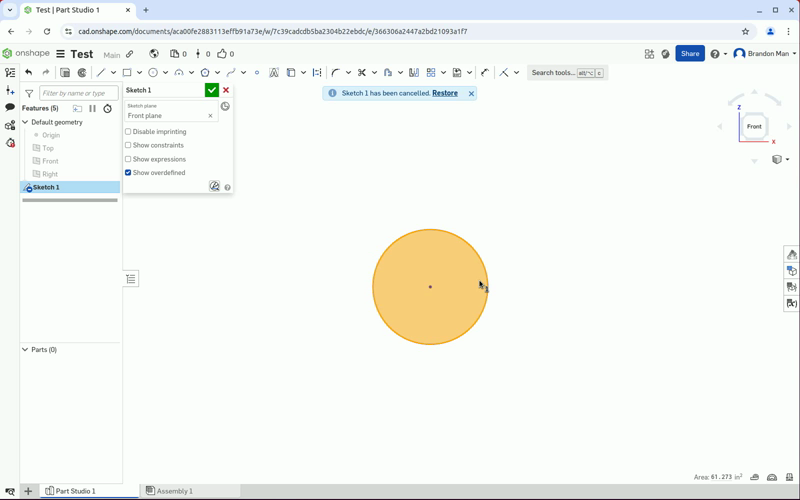
scroll(-6)
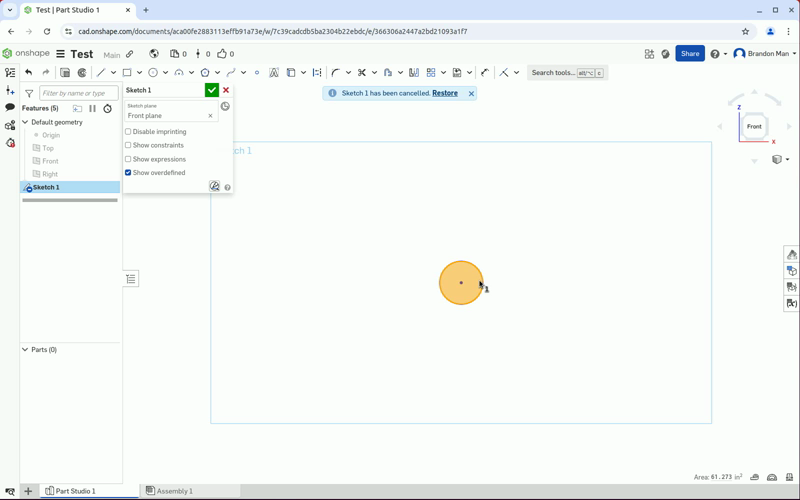
mouse_move(73, 352)
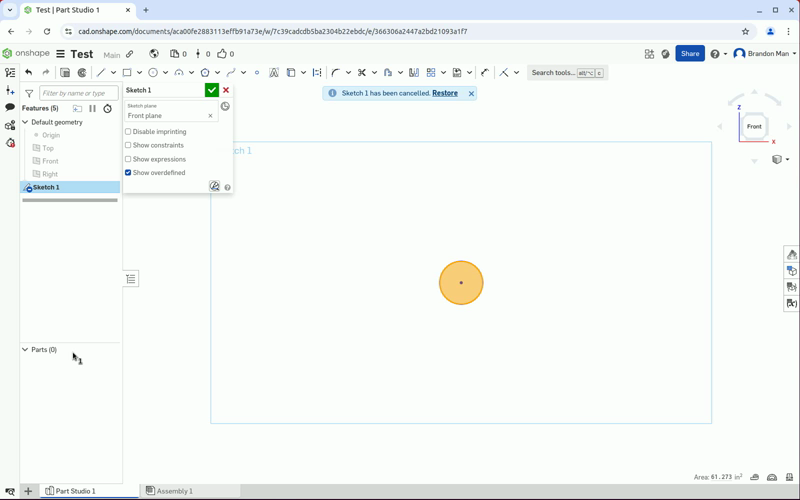
key(shift+y)
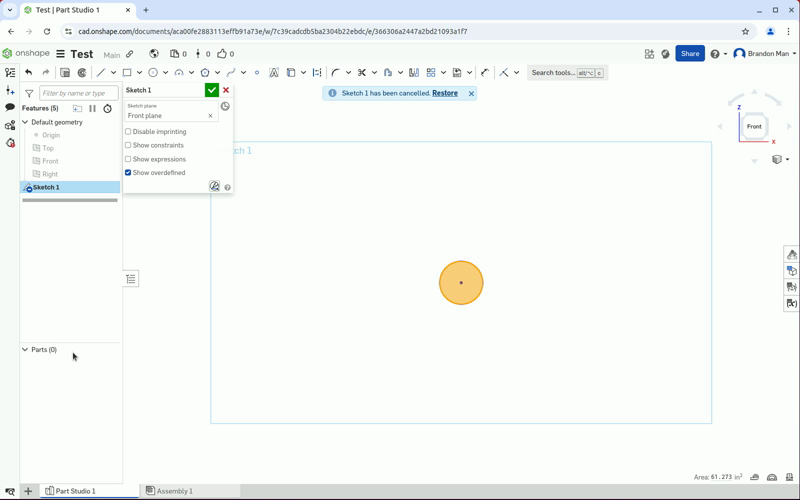
key(shift+e)
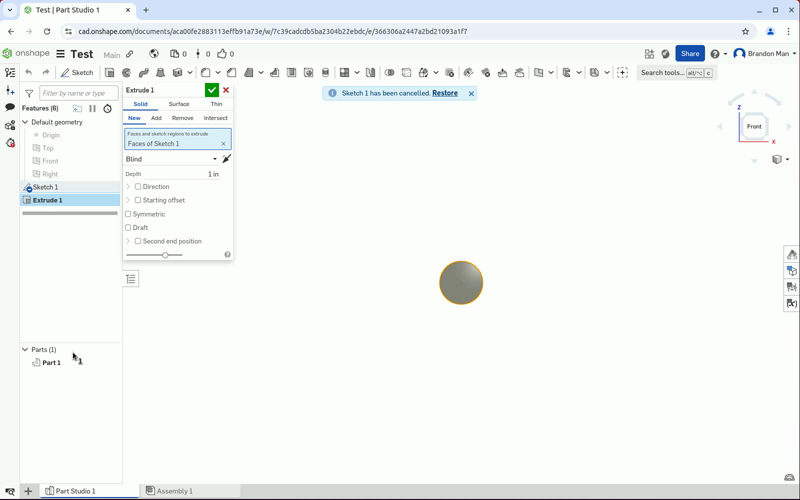
mouse_move(143, 106)
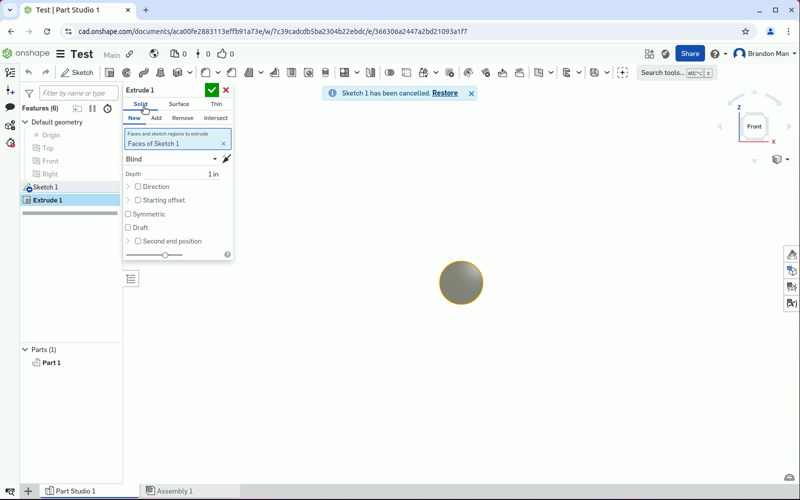
click(143, 106)
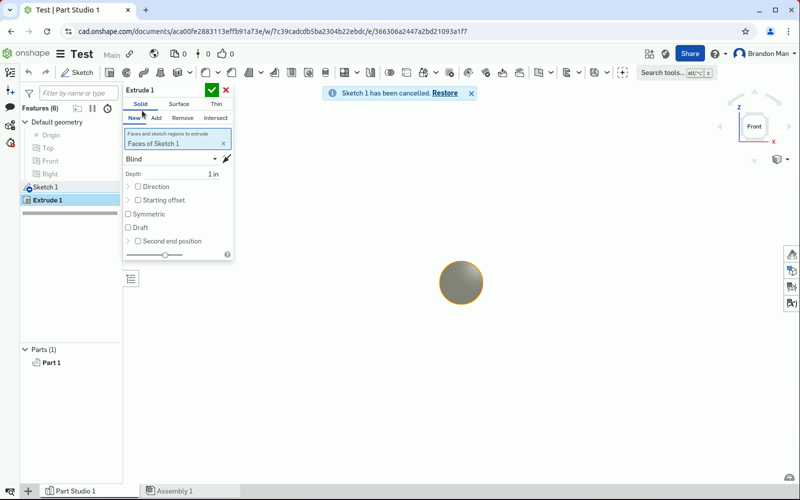
mouse_move(137, 120)
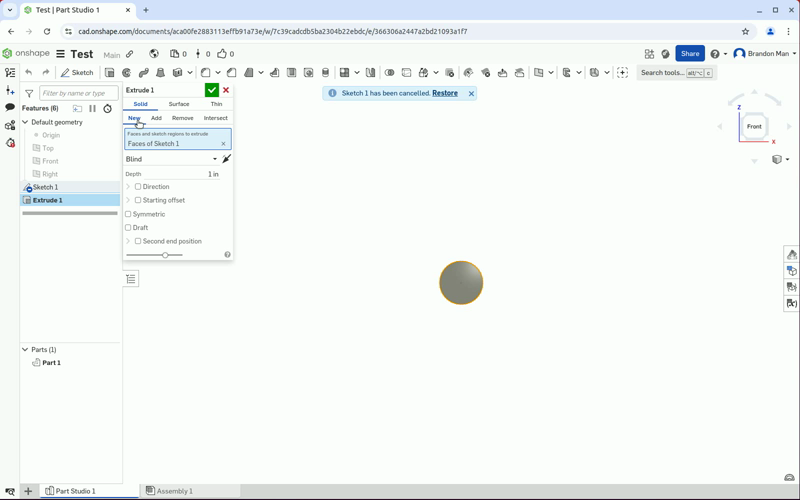
click(137, 120)
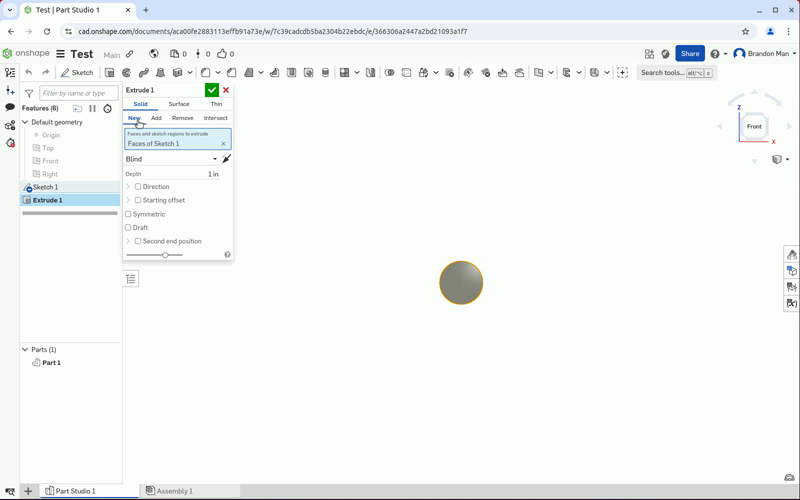
key(tab, 4)
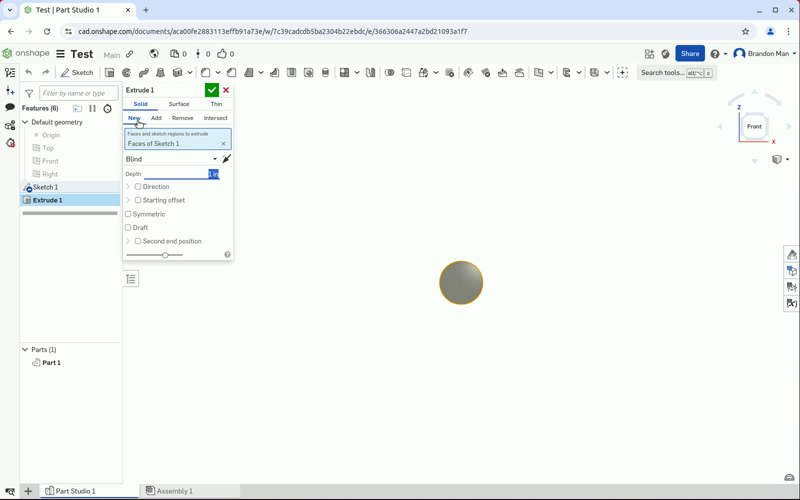
text(21.182)
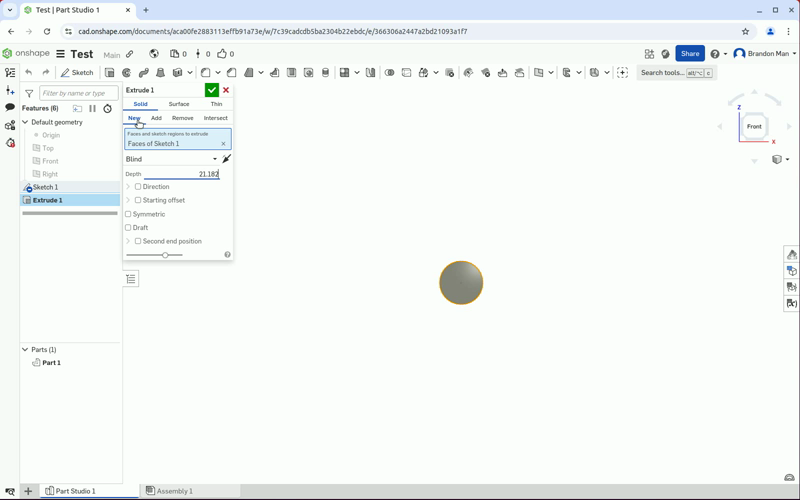
key(tab, 3)
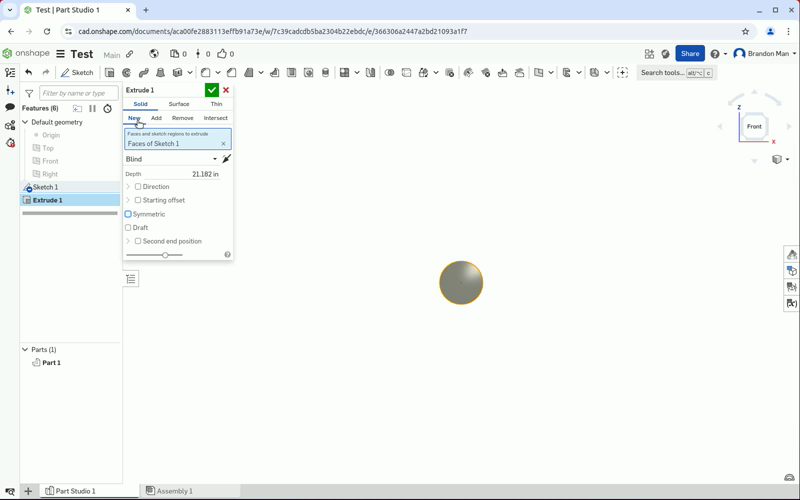
key(space)
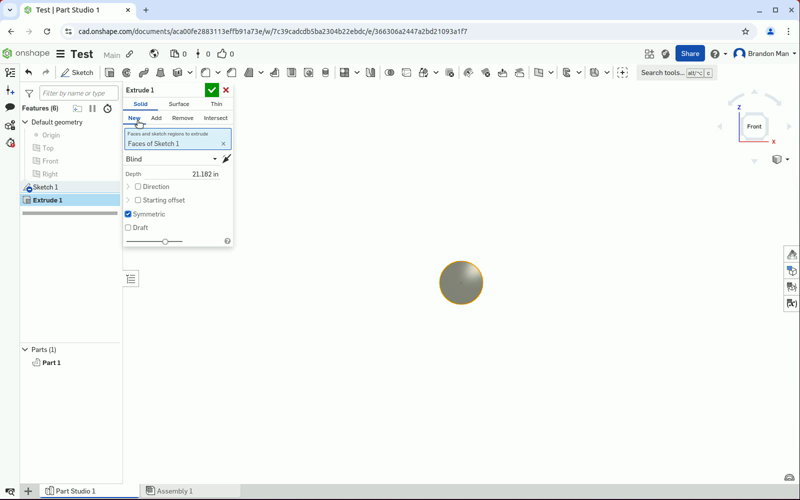
key(enter)
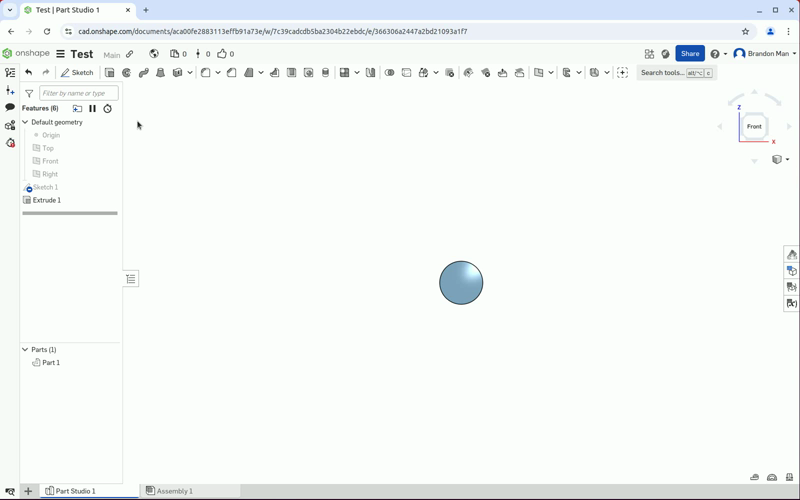
key(shift+h)
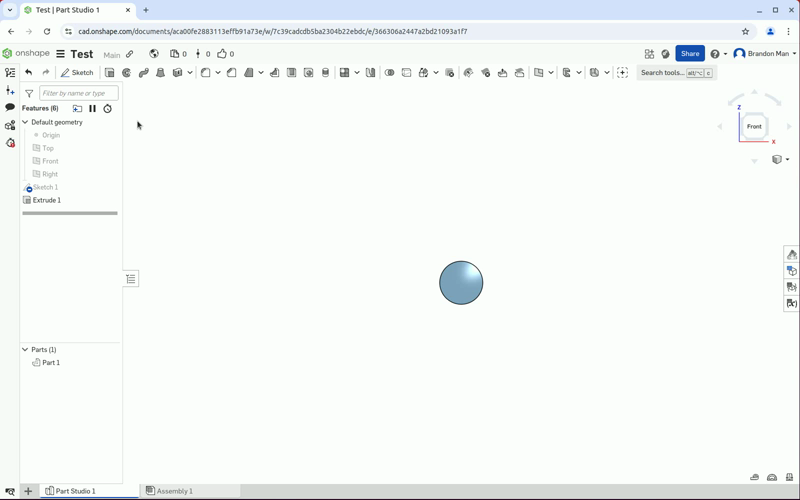
key(shift+h)
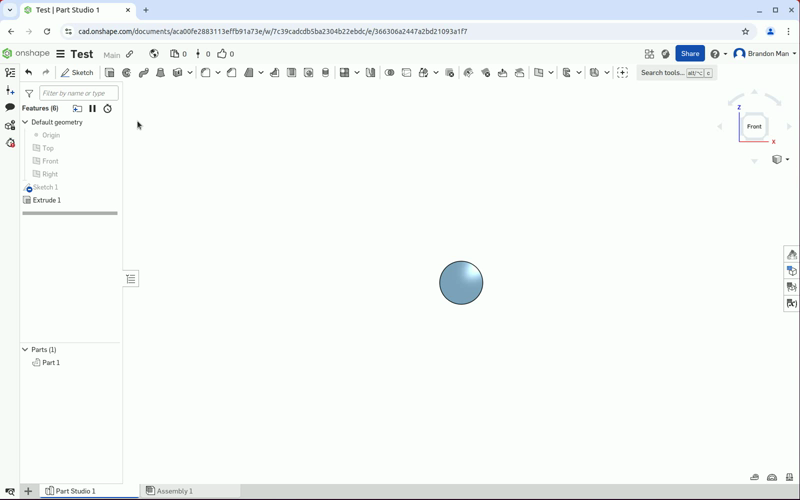
mouse_move(73, 189)
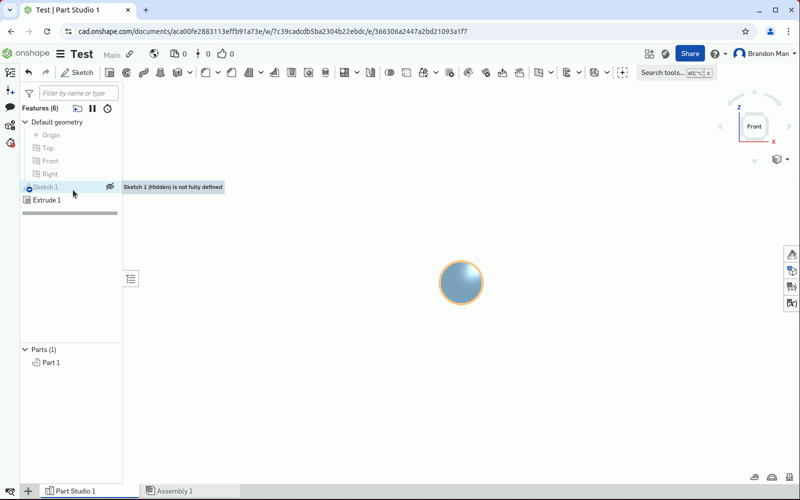
click(73, 189)
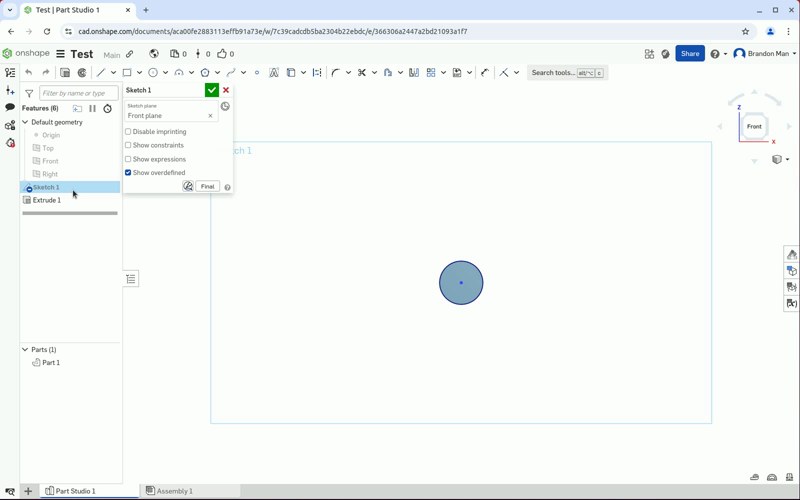
mouse_move(229, 92)
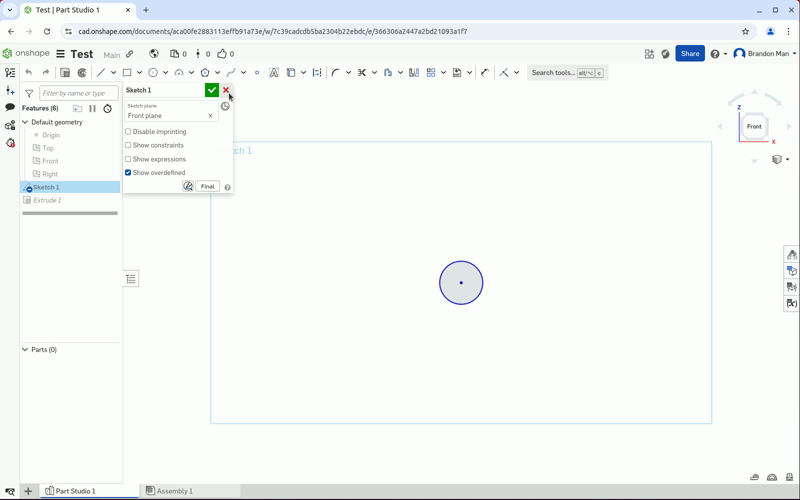
click(229, 92)
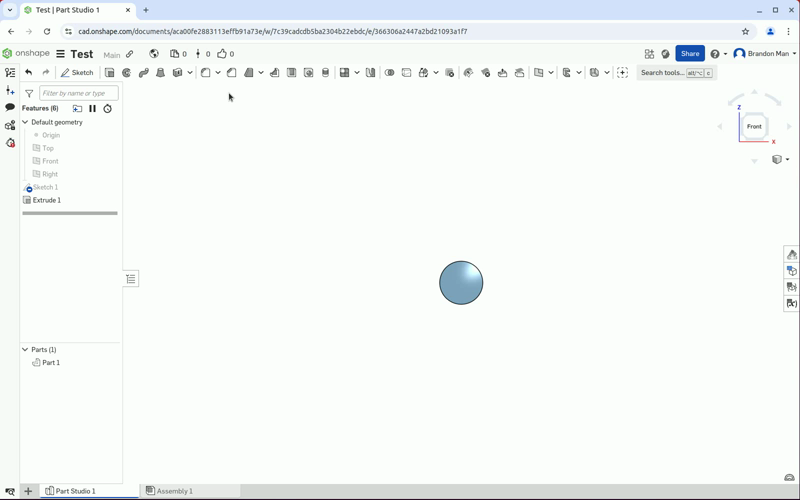
mouse_move(541, 75)
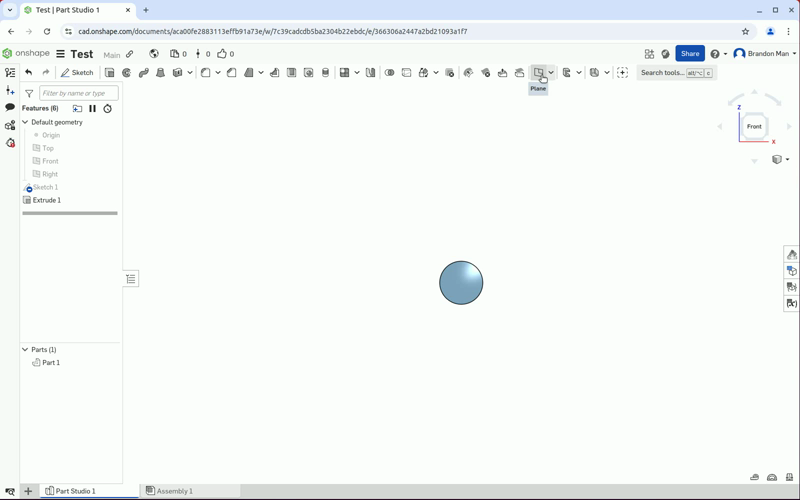
click(541, 75)
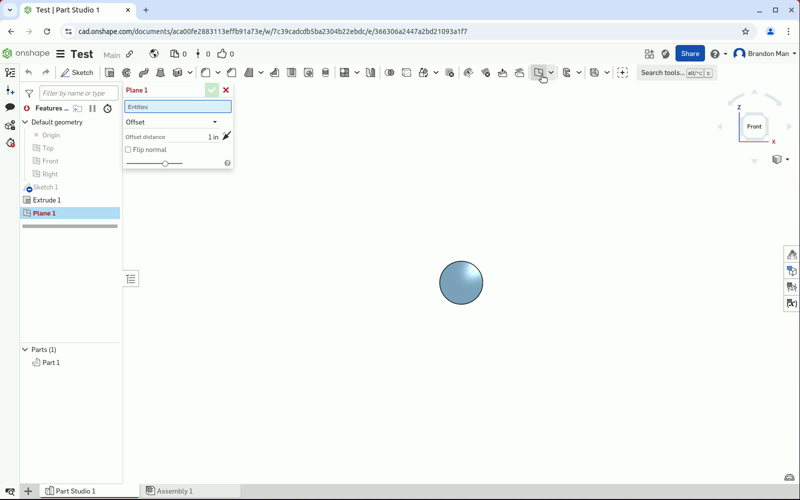
mouse_move(73, 163)
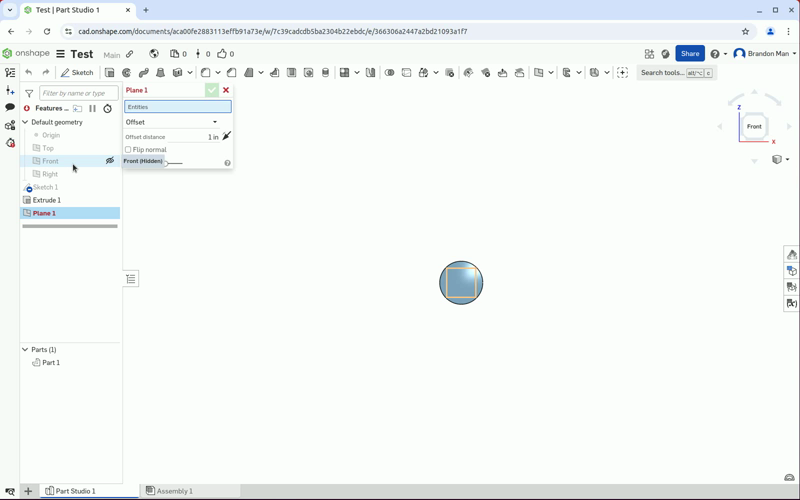
click(73, 163)
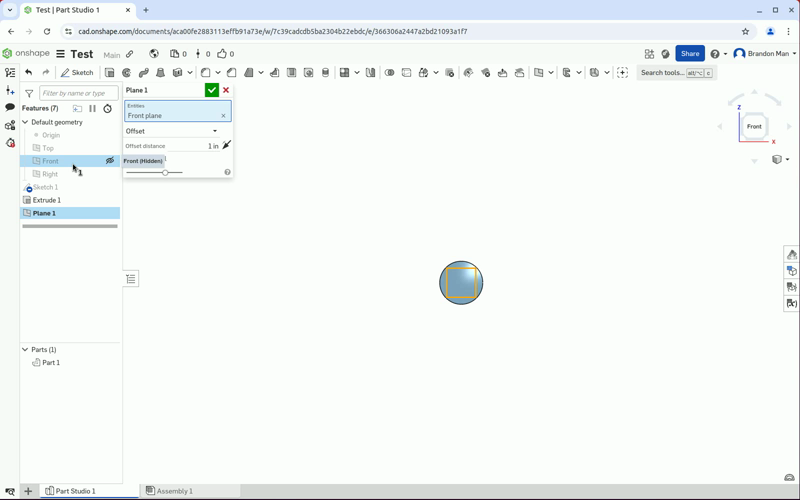
key(tab, 2)
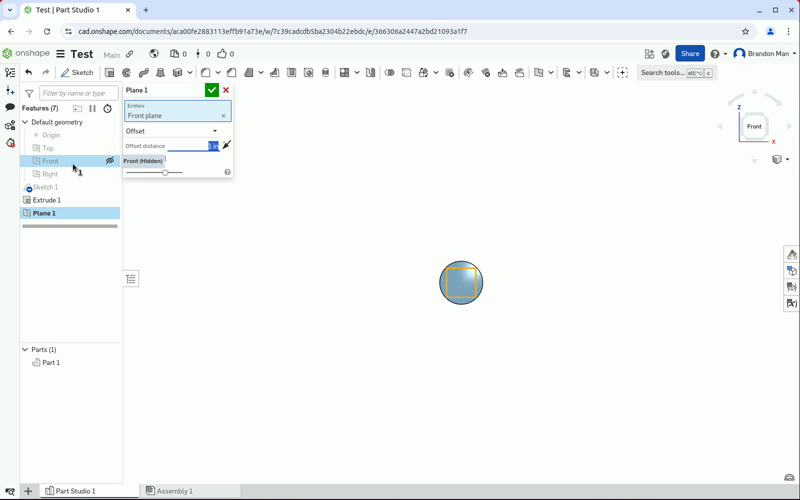
text(10.599)
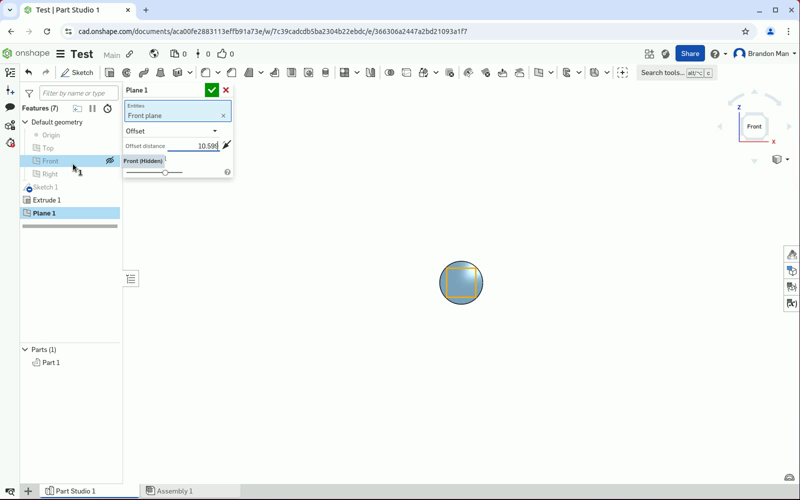
key(enter, 2)
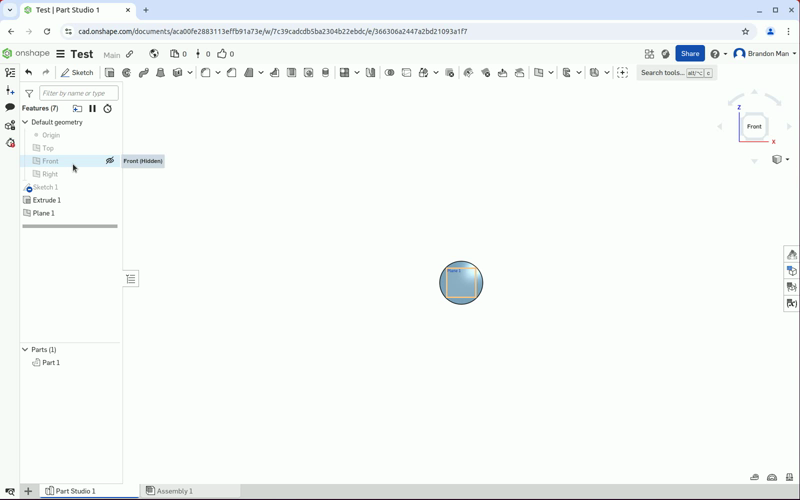
key(shift+s)
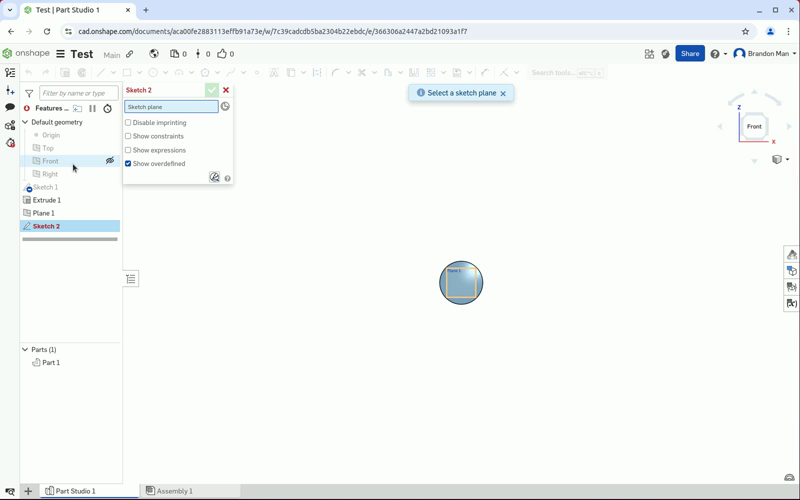
mouse_move(73, 215)
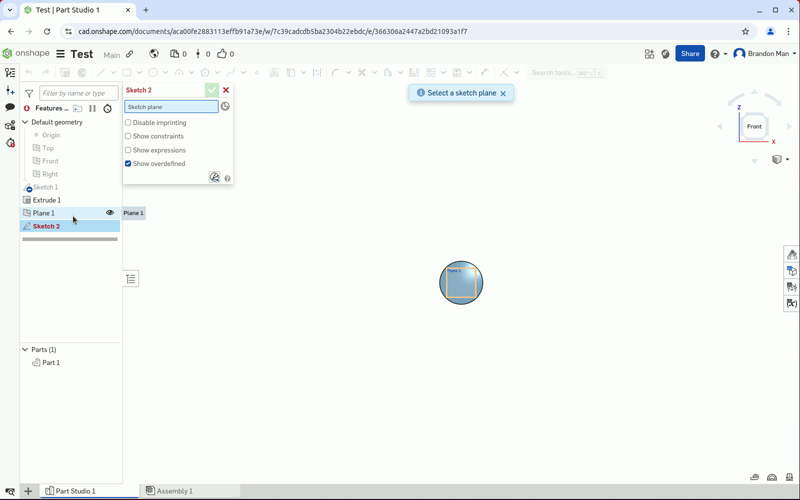
click(73, 215)
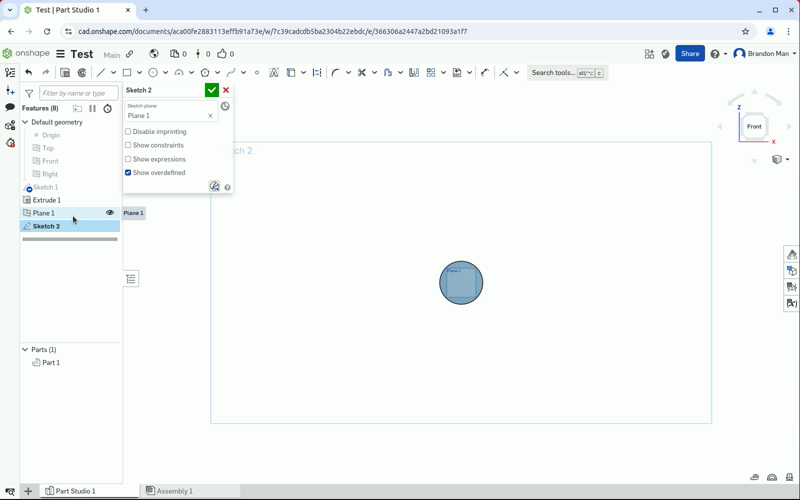
mouse_move(73, 352)
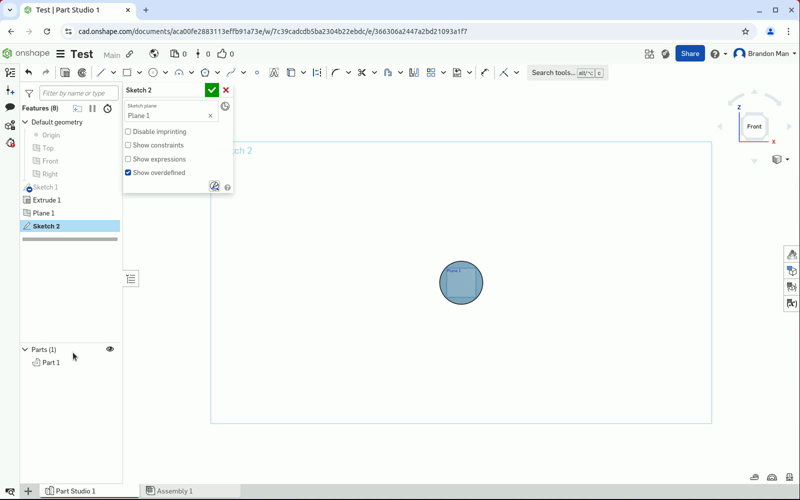
key(y)
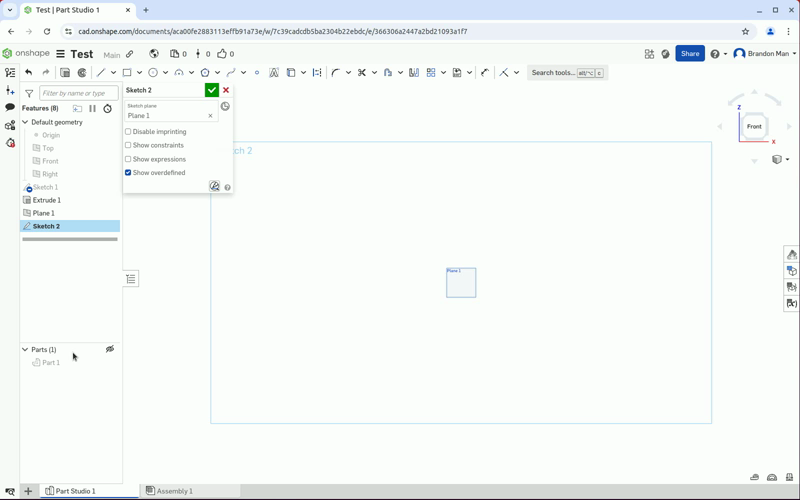
key(c)
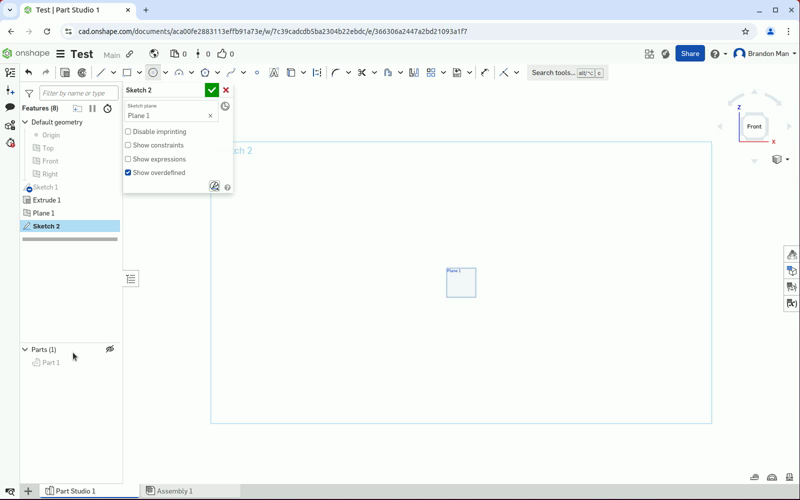
key_down(shift)
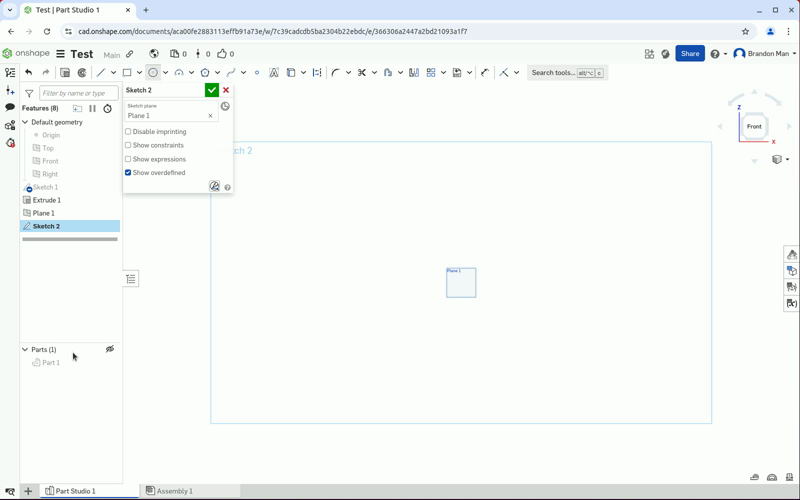
mouse_move(461, 282)
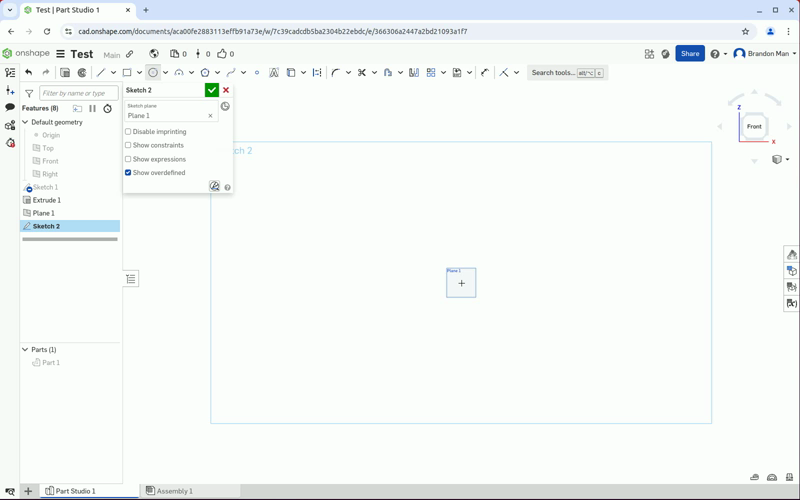
click(461, 282)
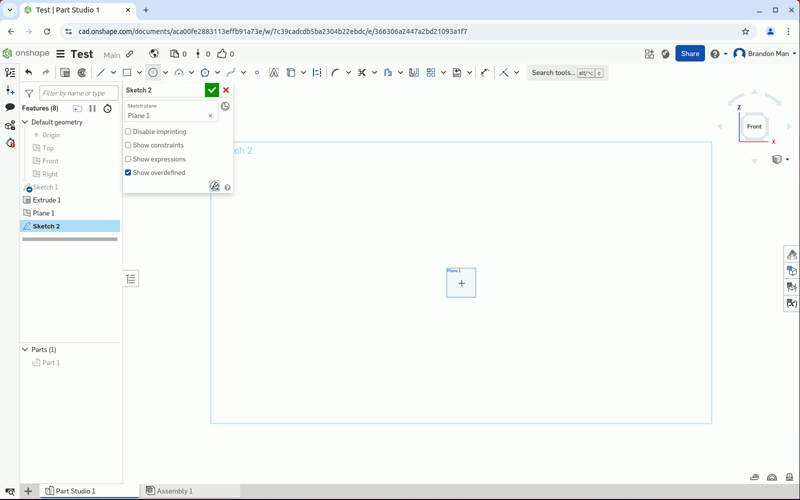
key_up(shift)
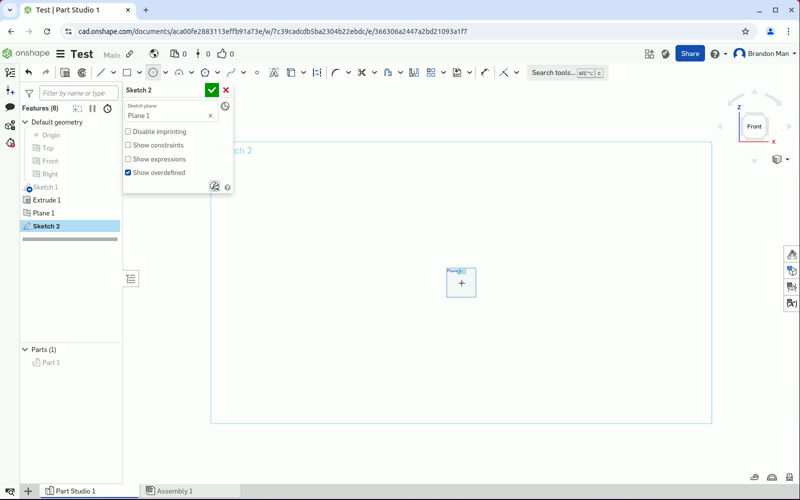
mouse_move(473, 282)
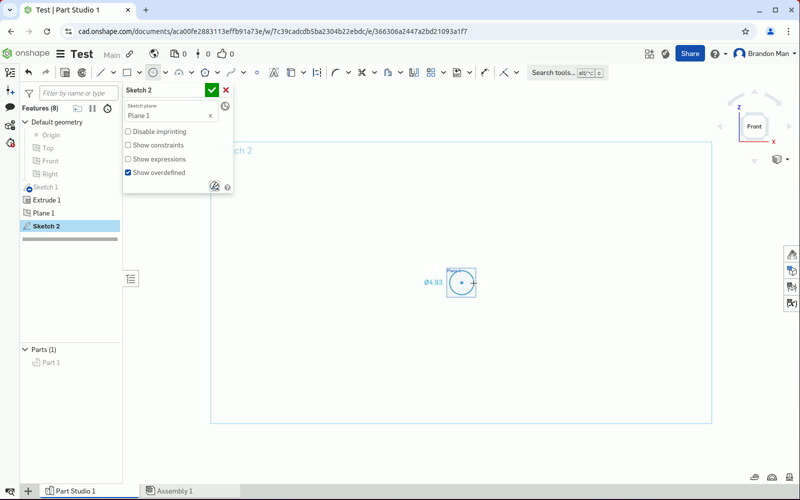
click(473, 282)
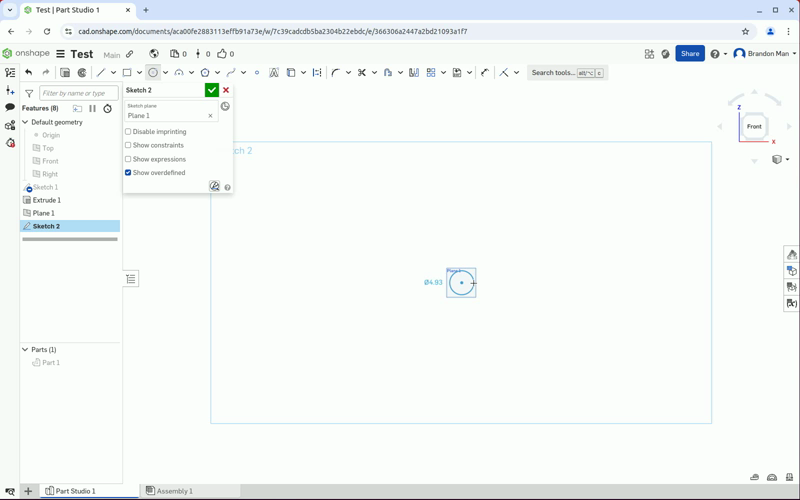
key(esc)
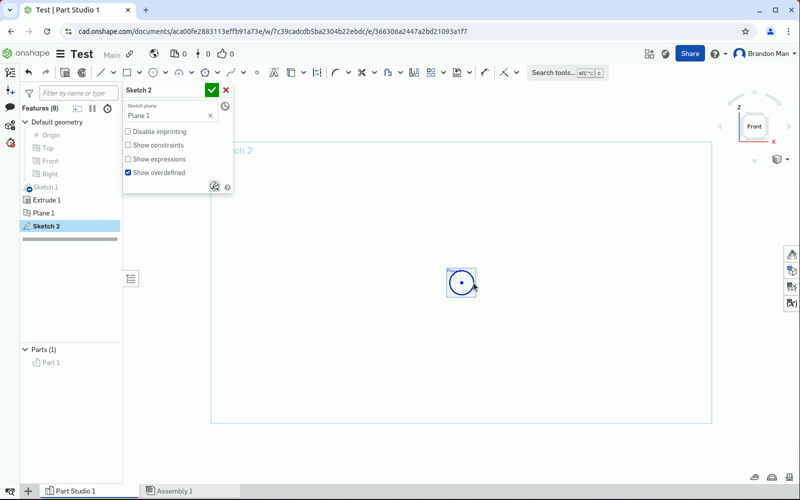
mouse_move(469, 282)
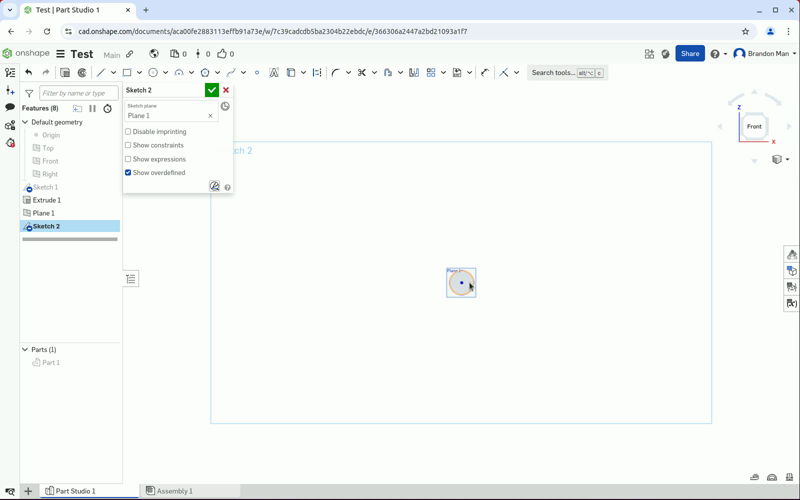
scroll(6)
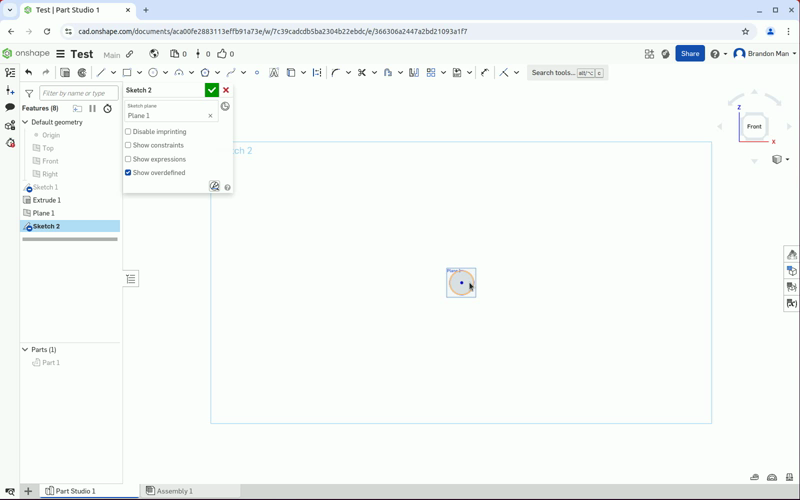
scroll(6)
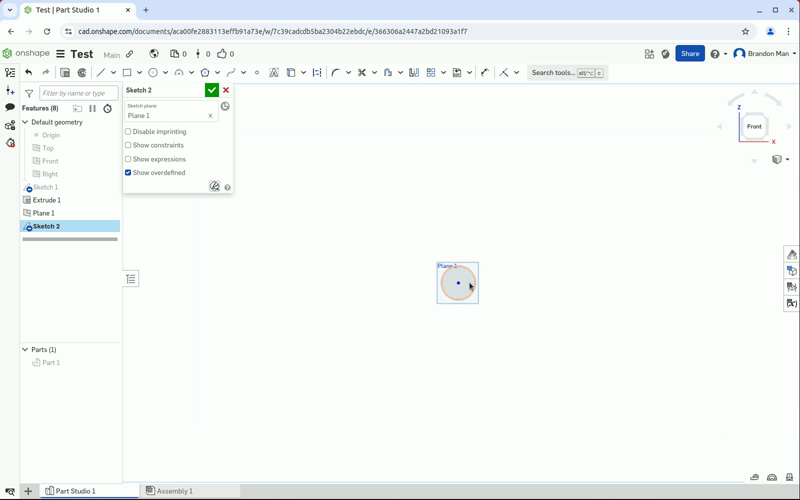
scroll(6)
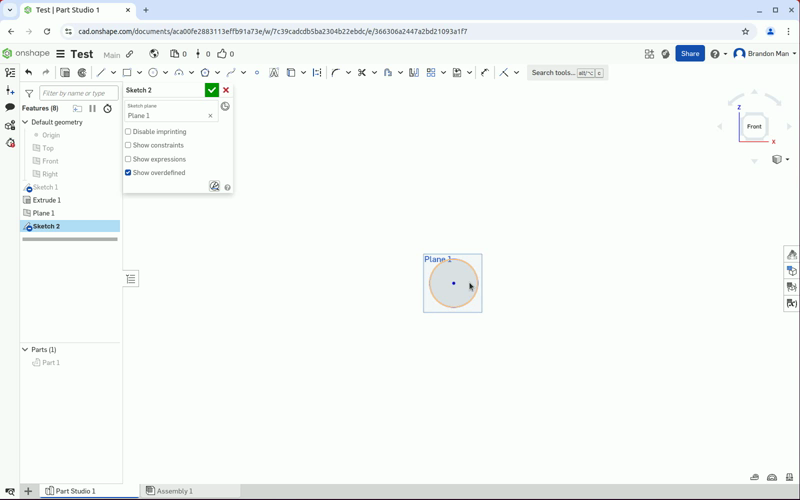
scroll(6)
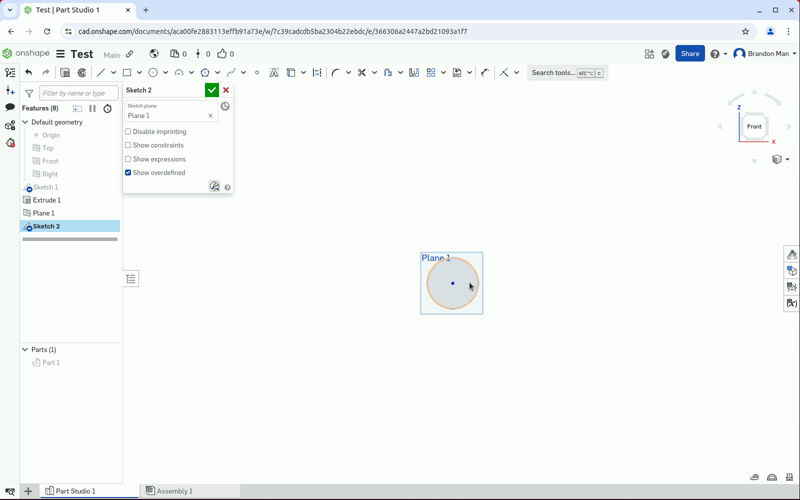
scroll(6)
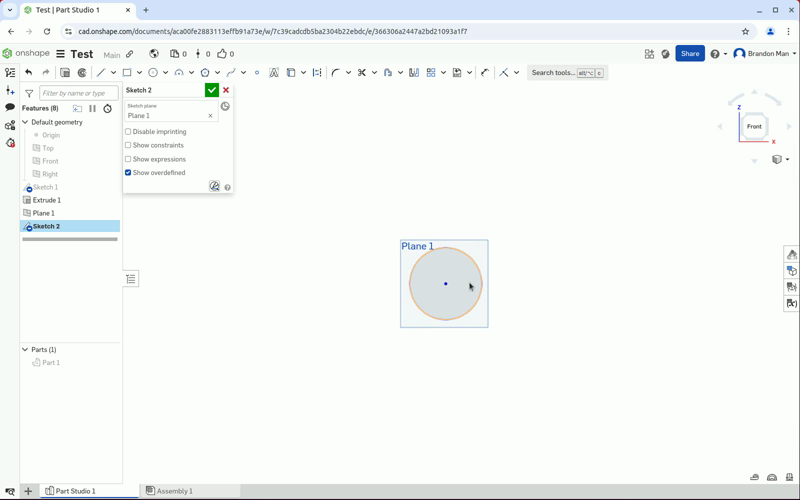
scroll(6)
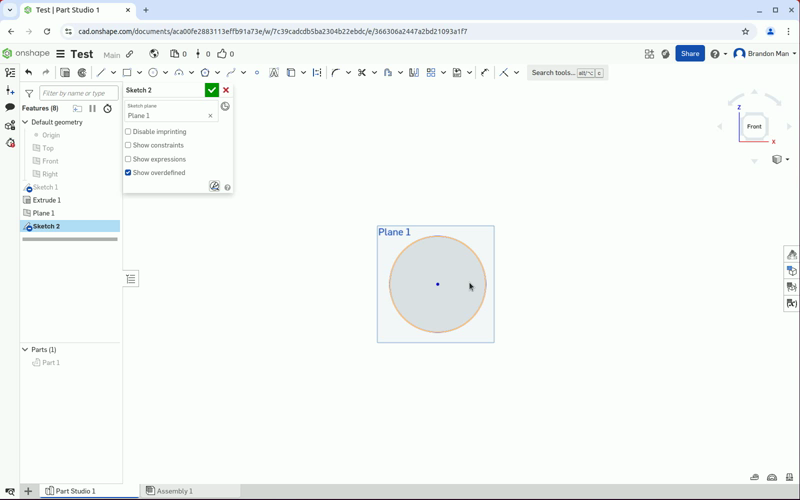
scroll(6)
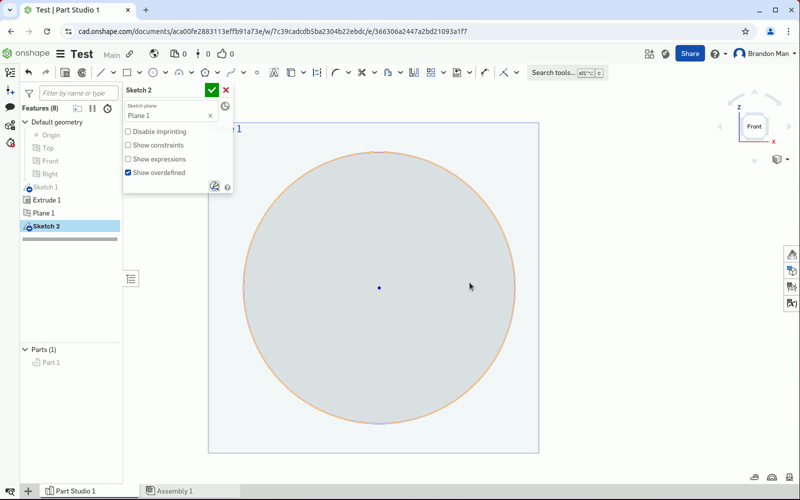
click(469, 282)
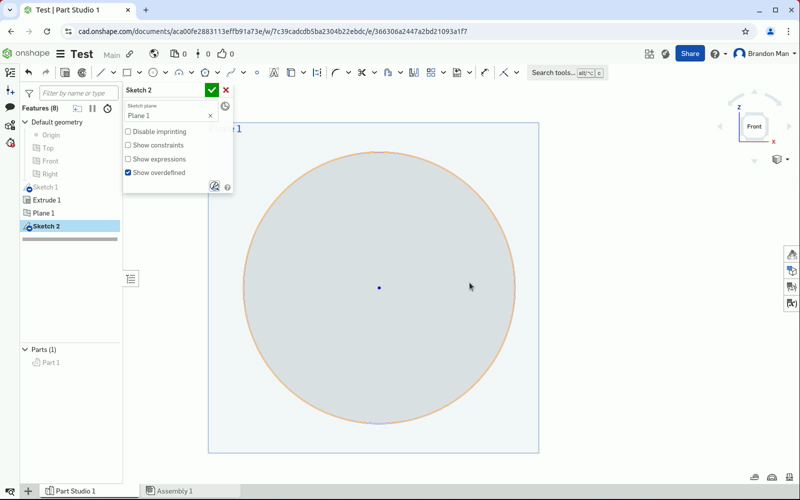
scroll(-6)
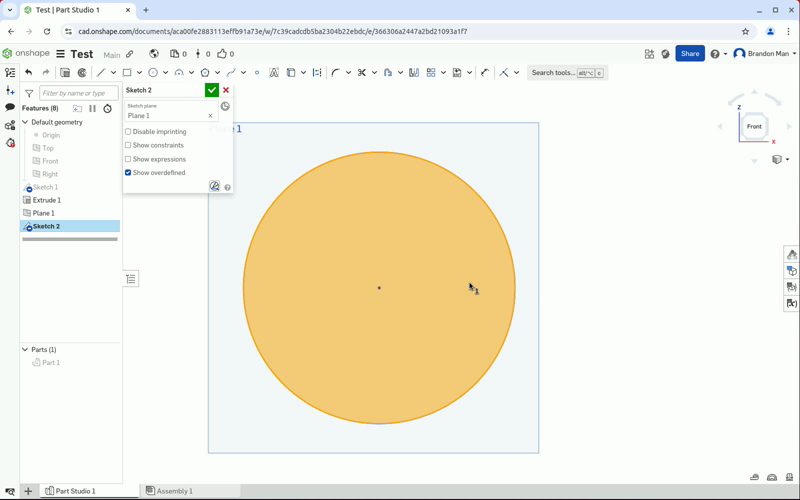
scroll(-6)
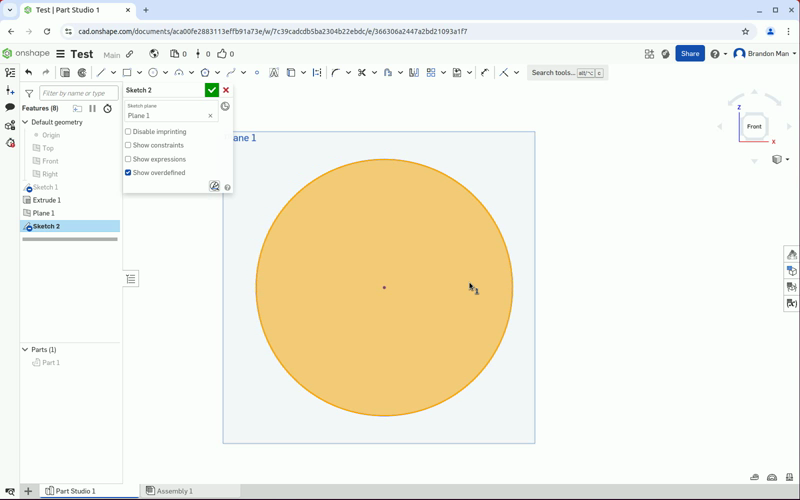
scroll(-6)
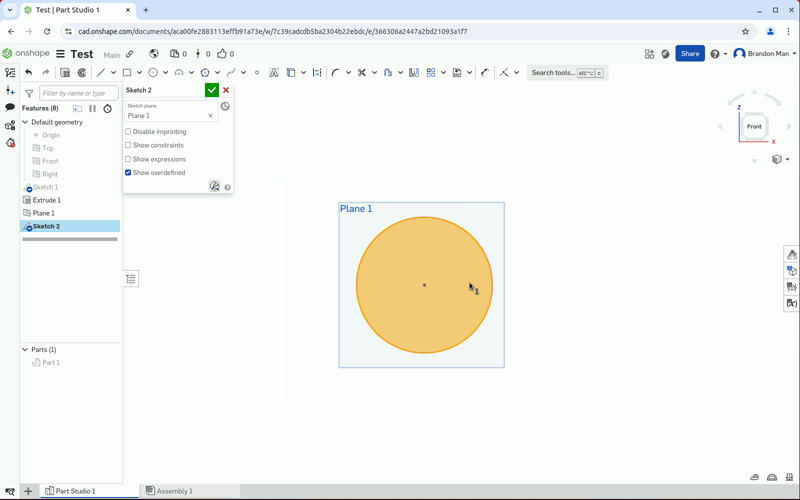
scroll(-6)
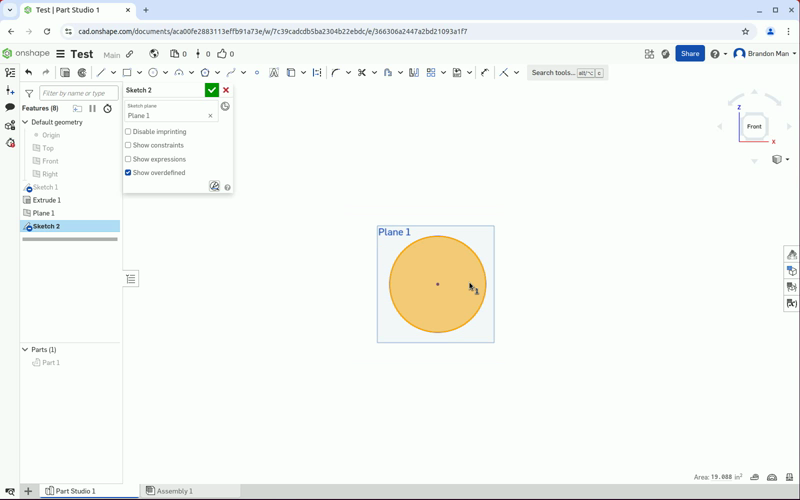
scroll(-6)
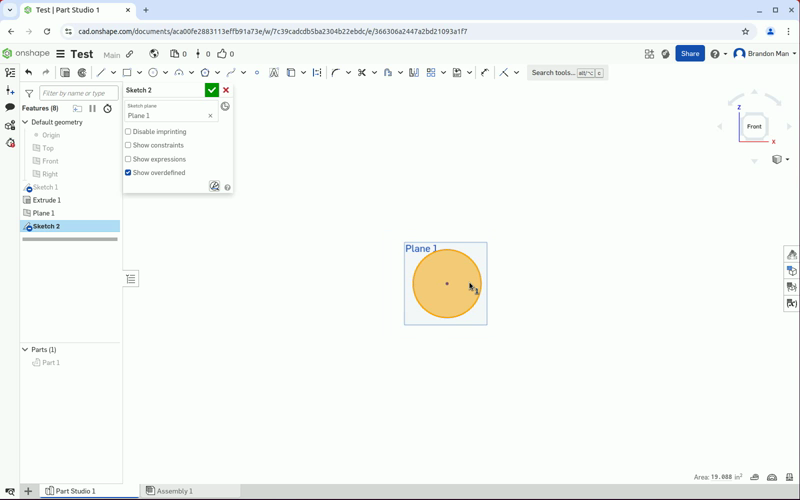
scroll(-6)
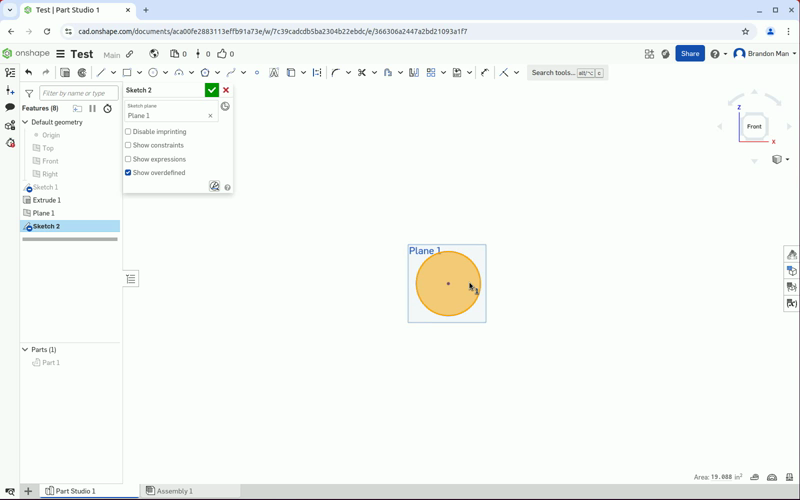
scroll(-6)
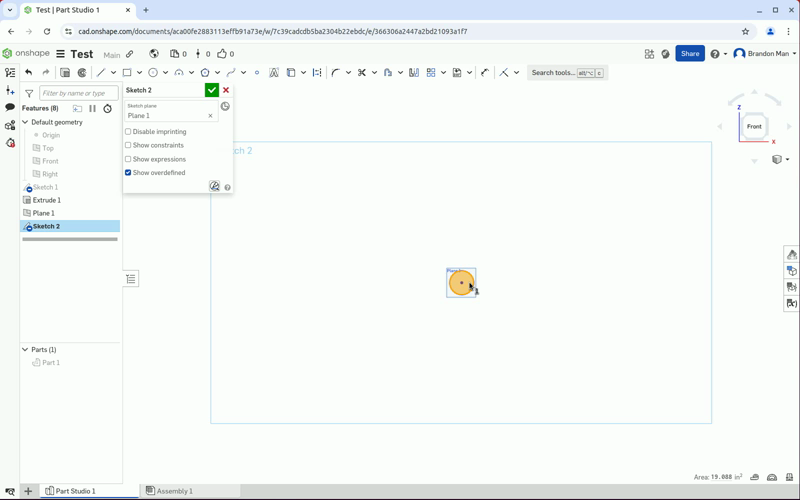
mouse_move(73, 352)
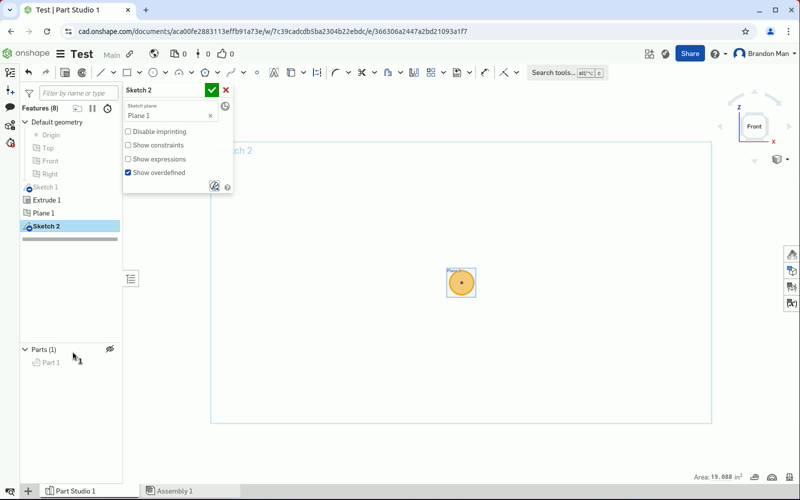
key(shift+y)
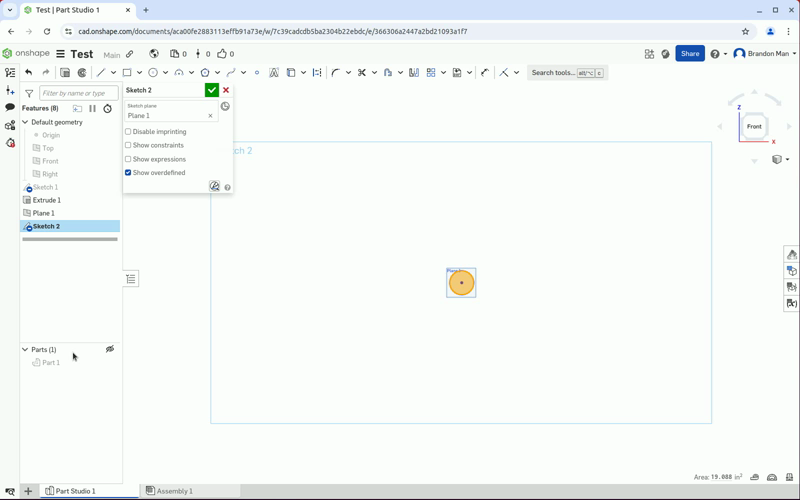
key(shift+e)
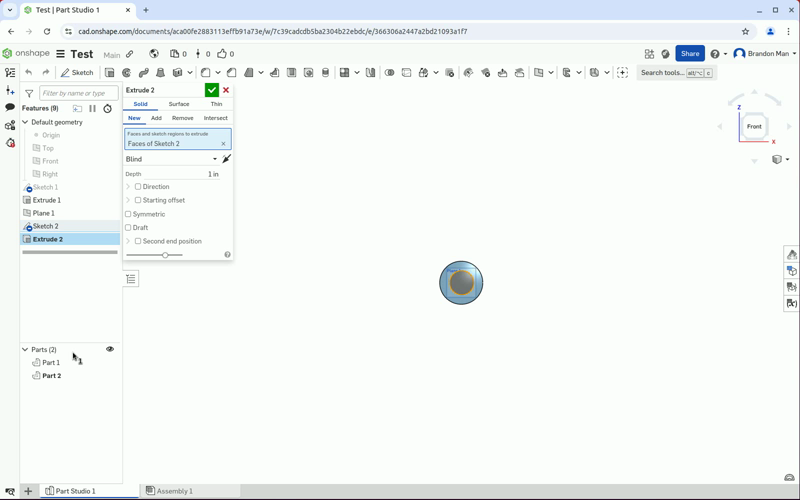
mouse_move(143, 106)
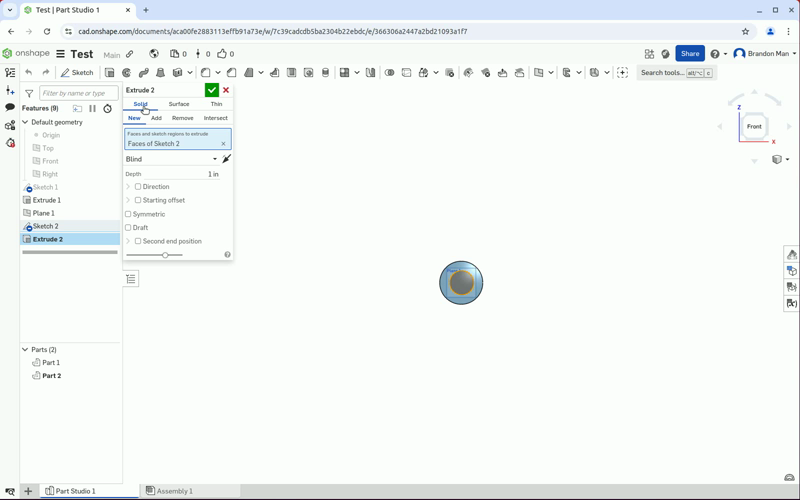
click(143, 106)
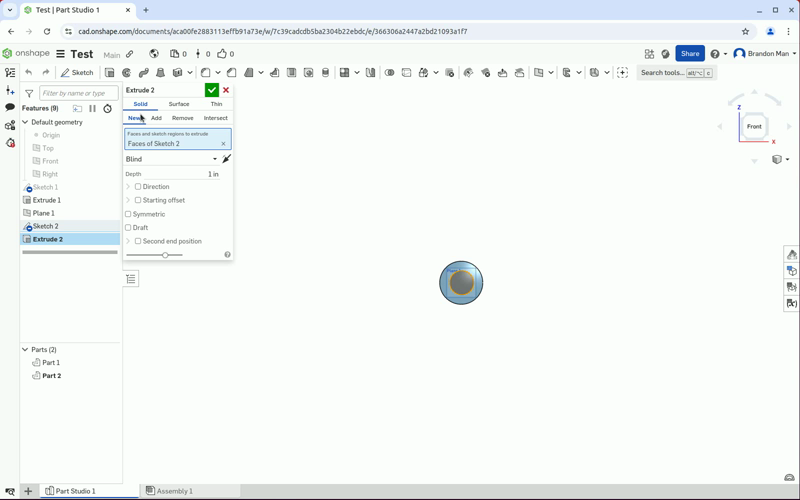
mouse_move(137, 120)
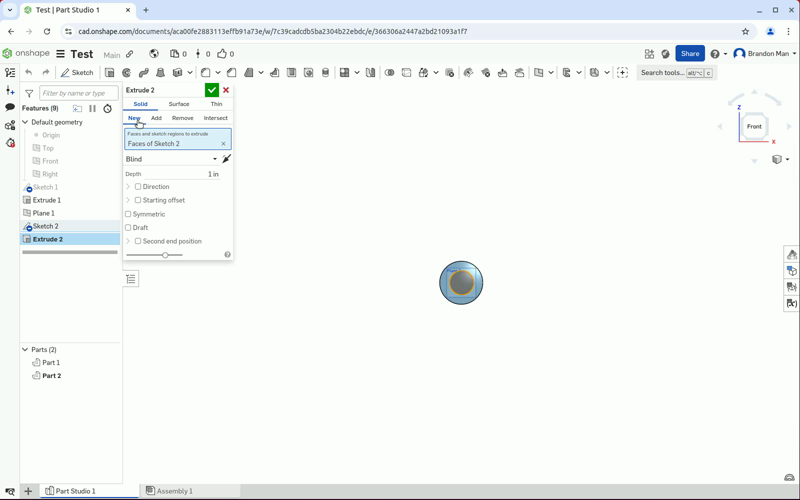
click(137, 120)
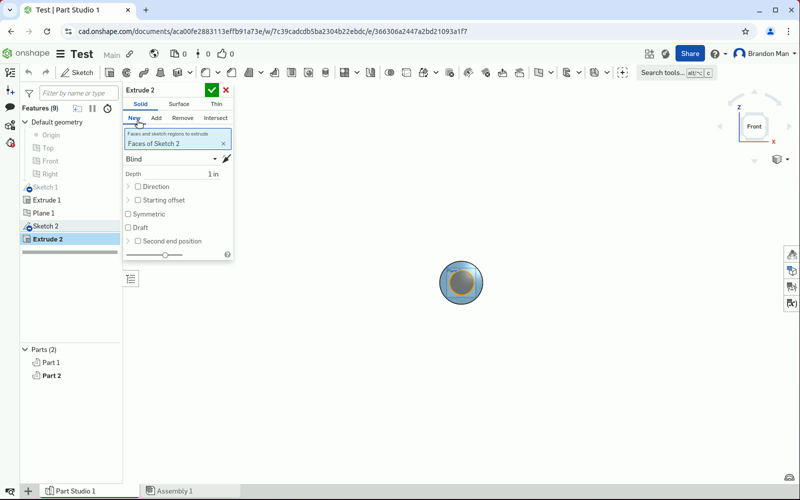
key(tab, 4)
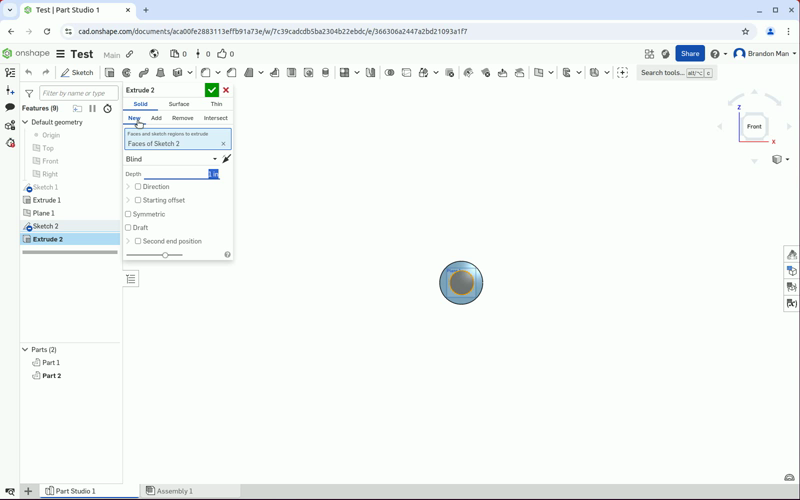
text(12.517)
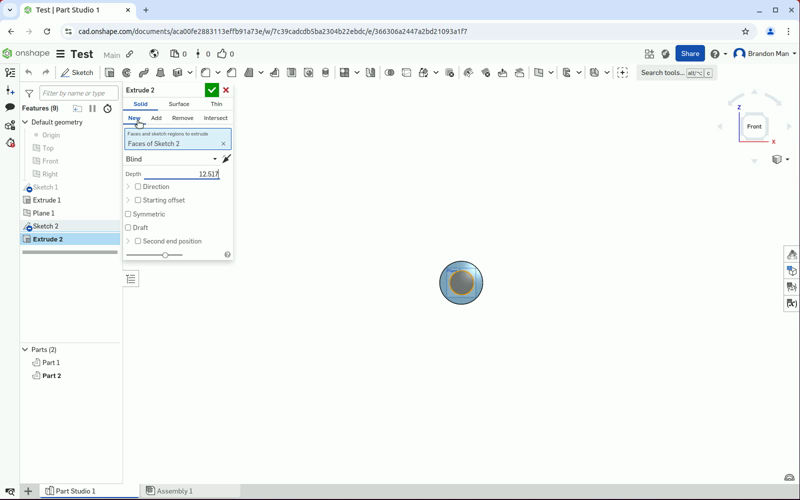
key(enter)
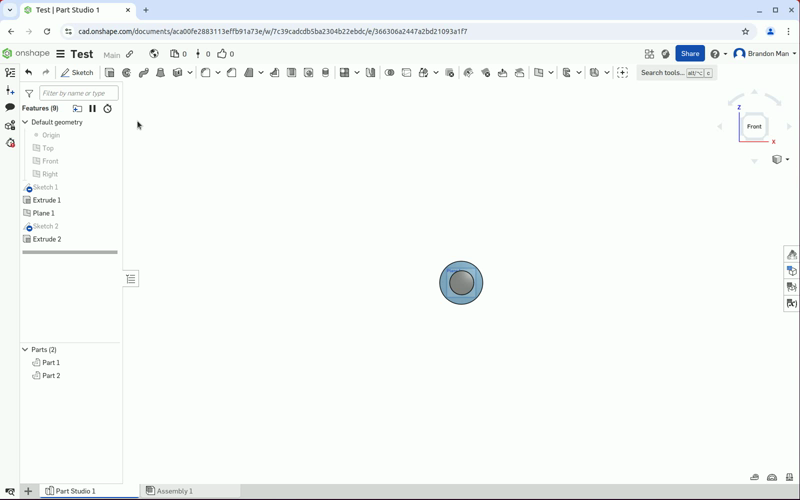
key(shift+h)
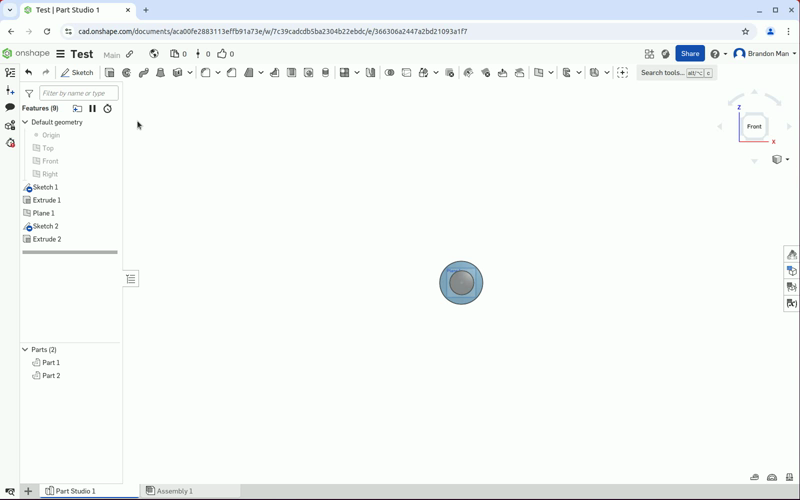
key(shift+h)
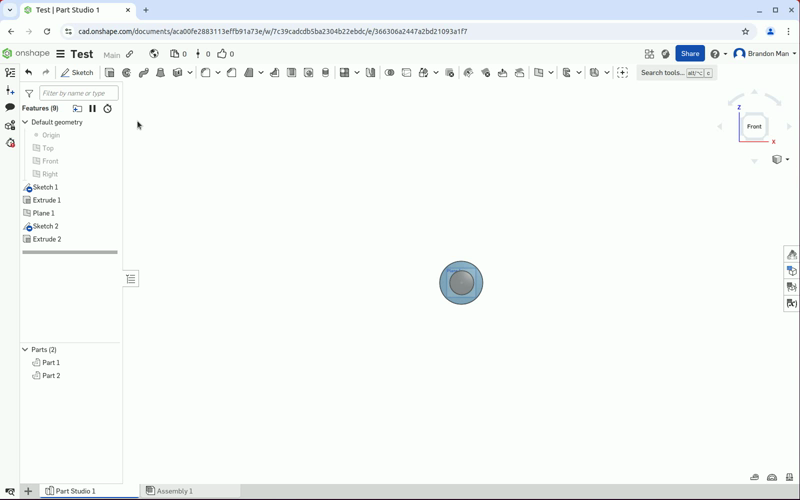
key(shift+7)
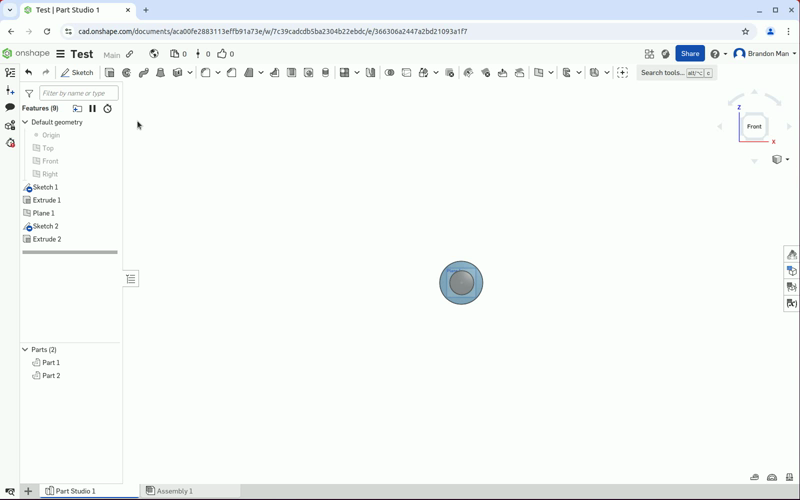
key(left, 2)
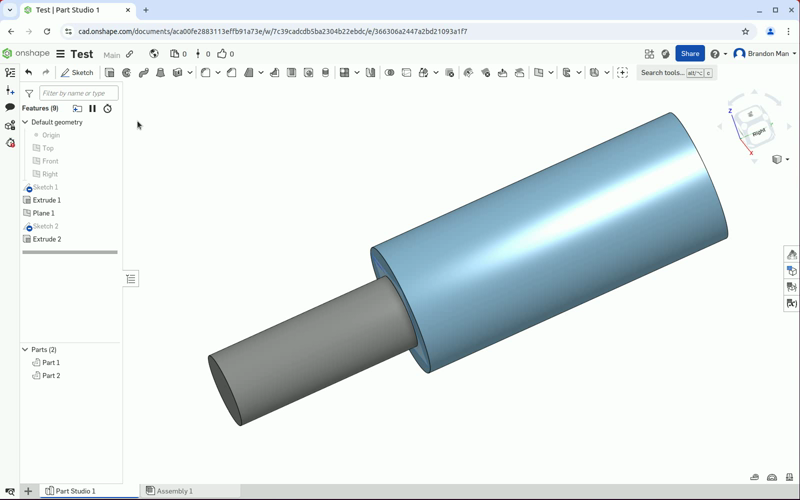
key(down, 2)
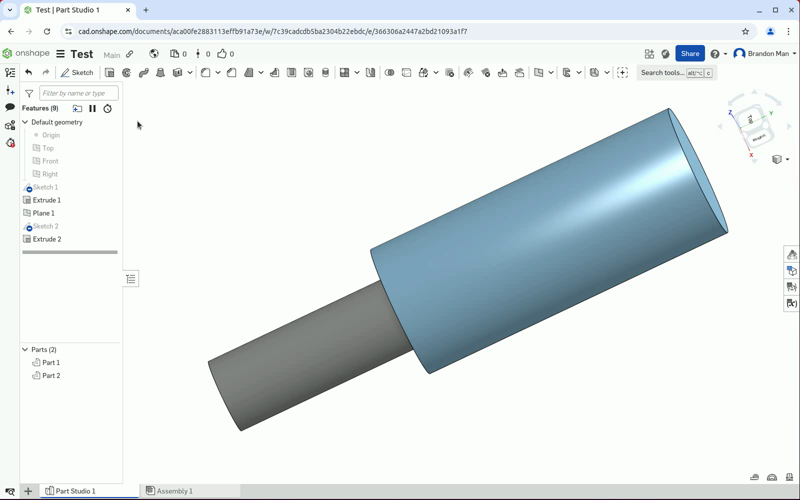
key(up, 2)
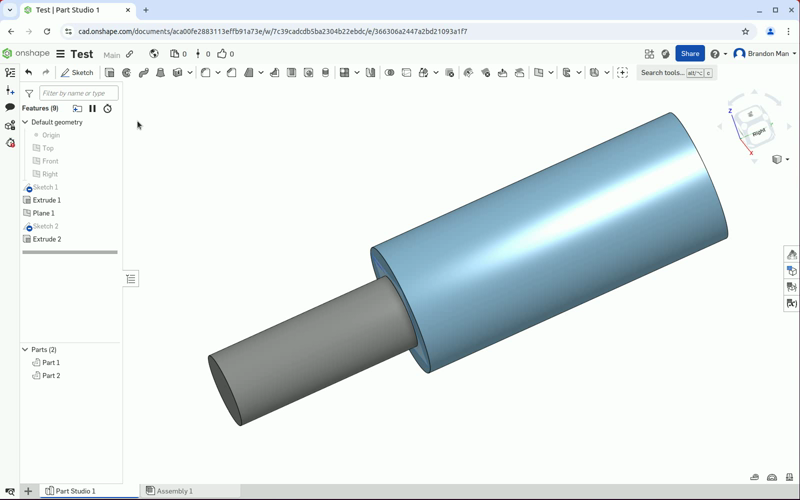
key(right, 2)
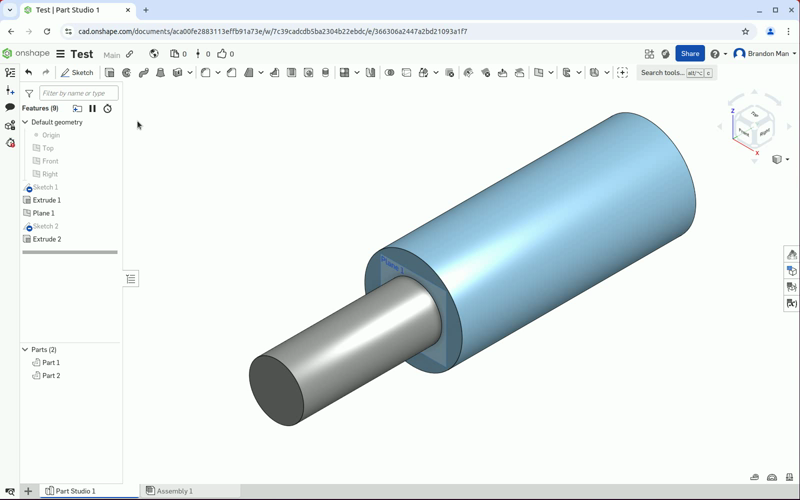
mouse_move(73, 189)
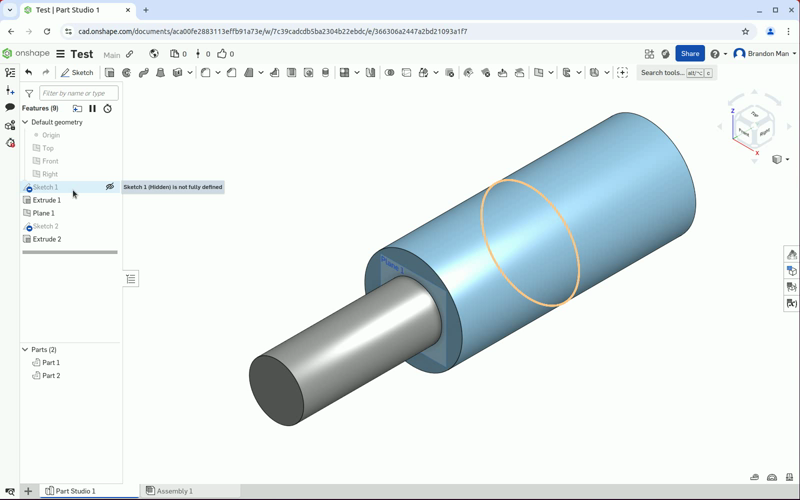
click(73, 189)